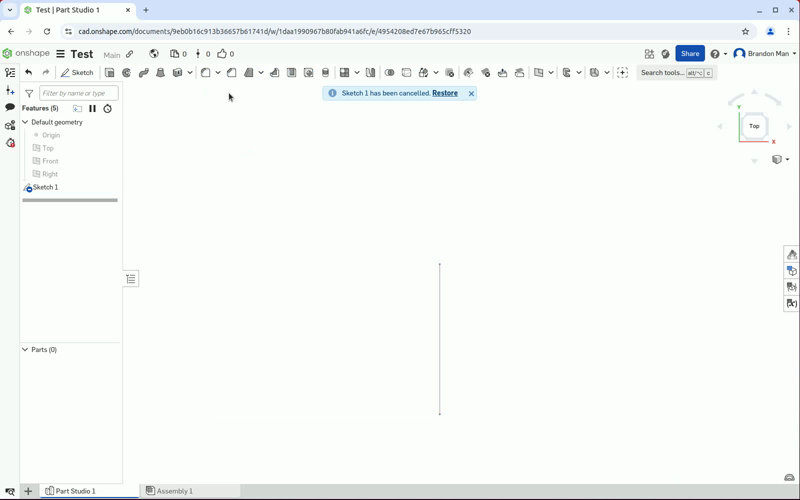
key(shift+h)
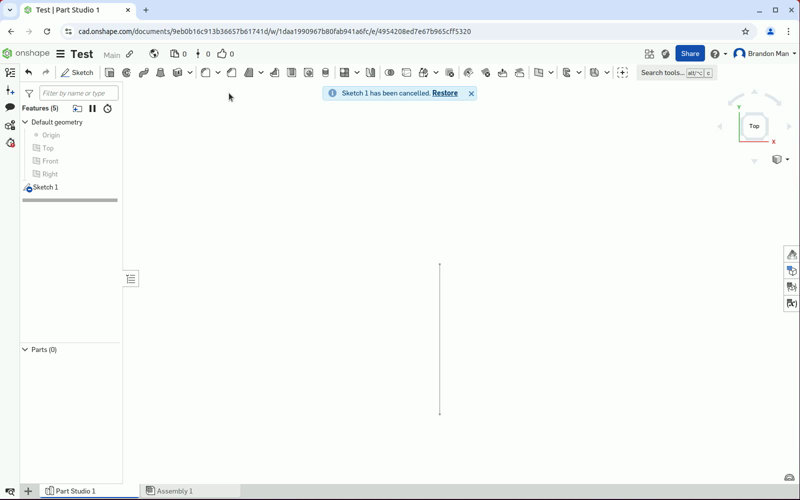
key(shift+s)
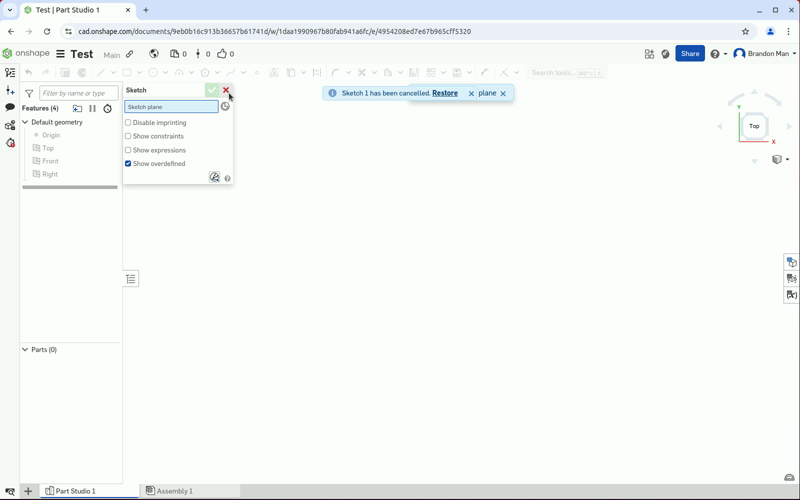
mouse_move(73, 150)
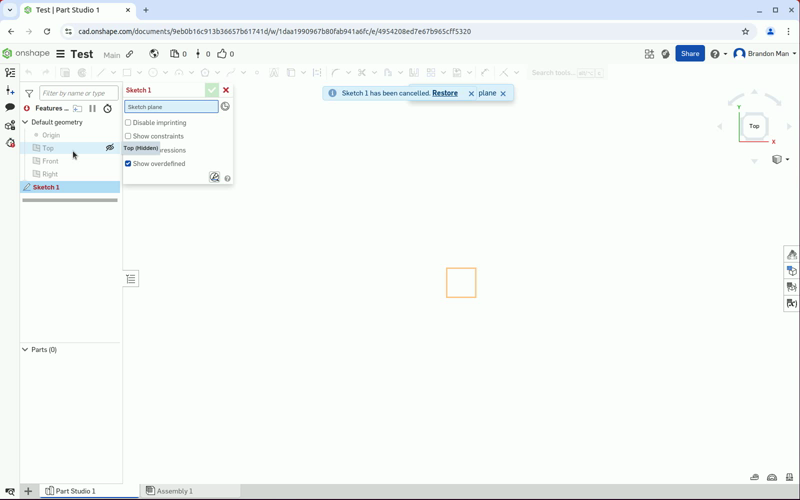
click(73, 150)
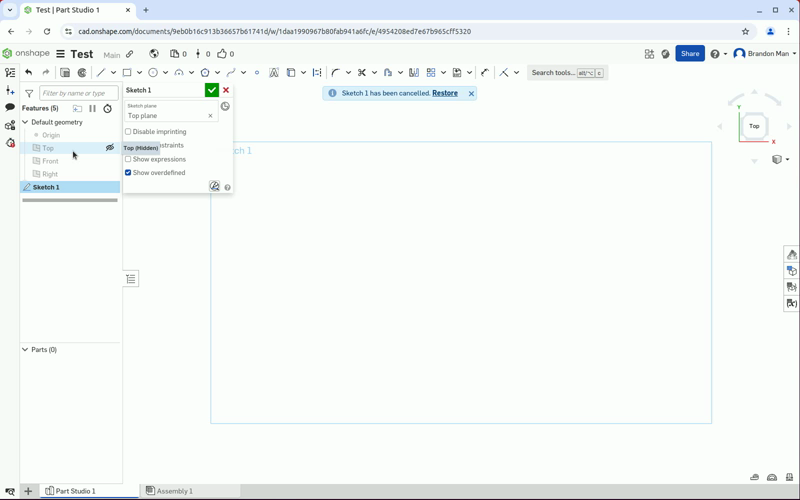
mouse_move(73, 352)
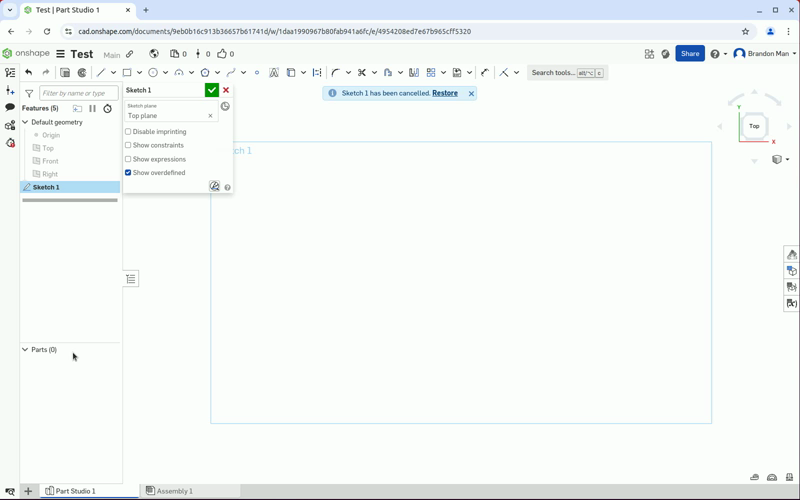
key(y)
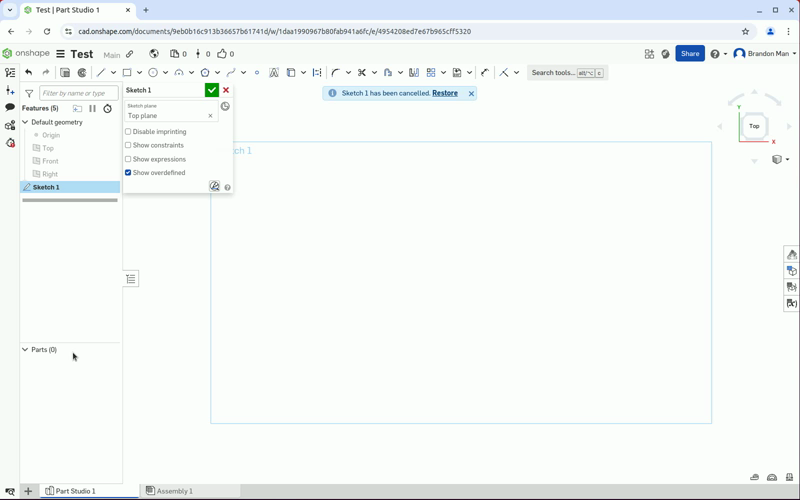
key(l)
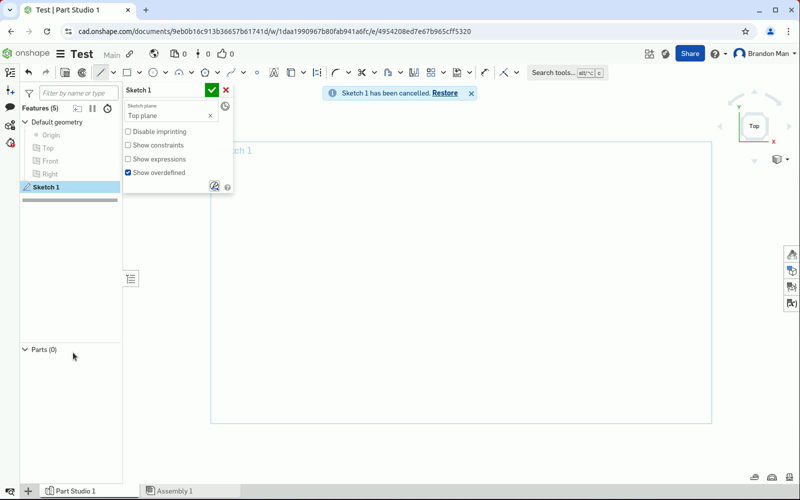
key_down(shift)
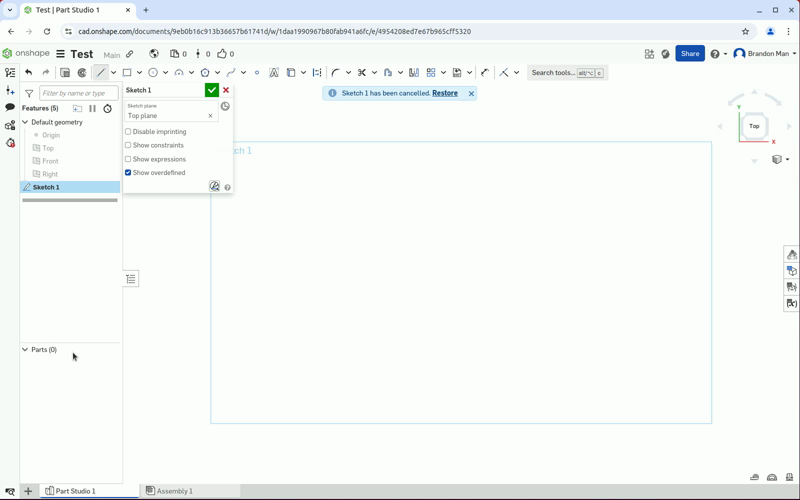
mouse_move(358, 370)
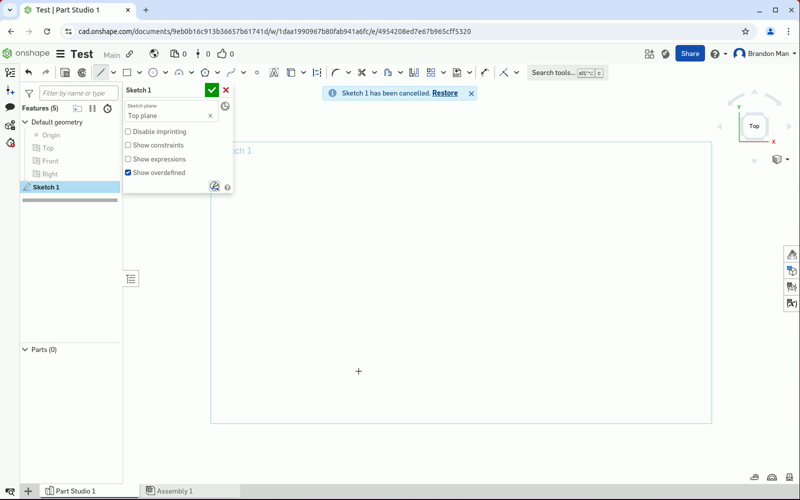
click(358, 370)
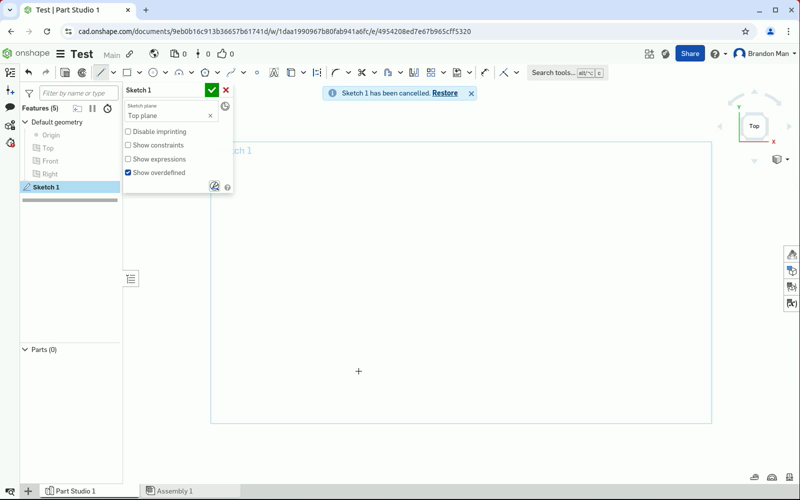
key_up(shift)
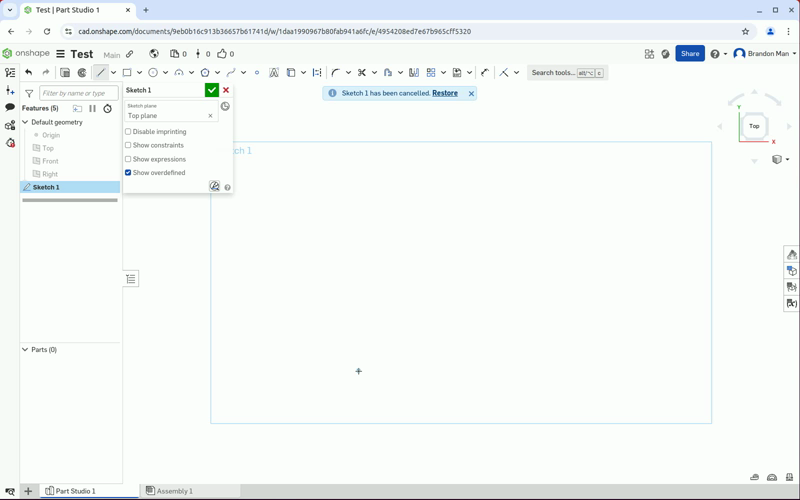
key_down(shift)
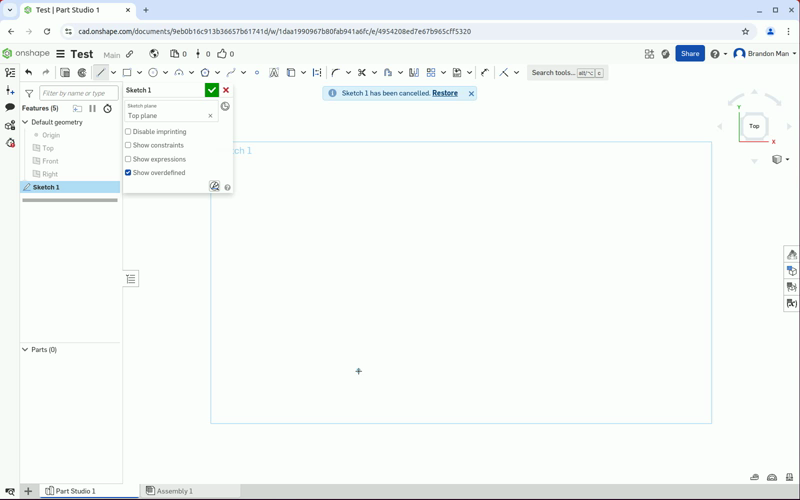
mouse_move(561, 370)
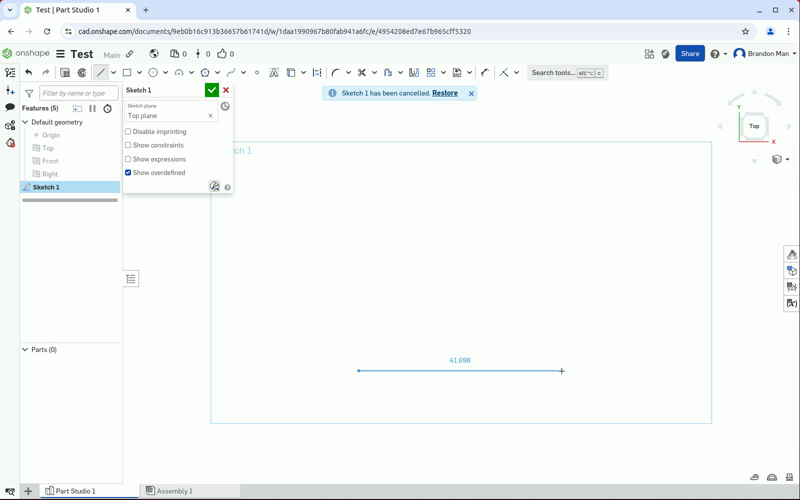
click(561, 370)
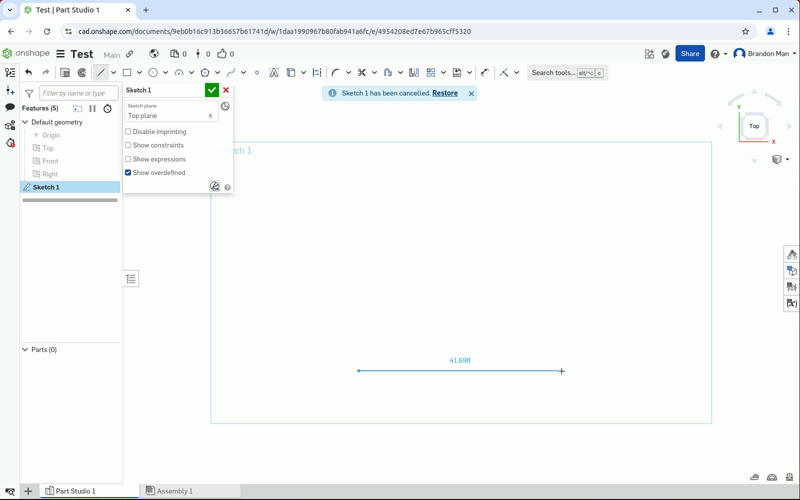
key_up(shift)
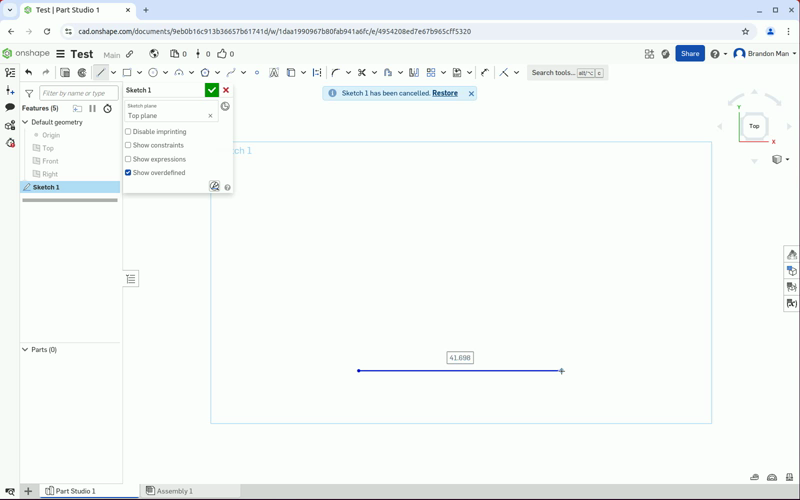
key_down(shift)
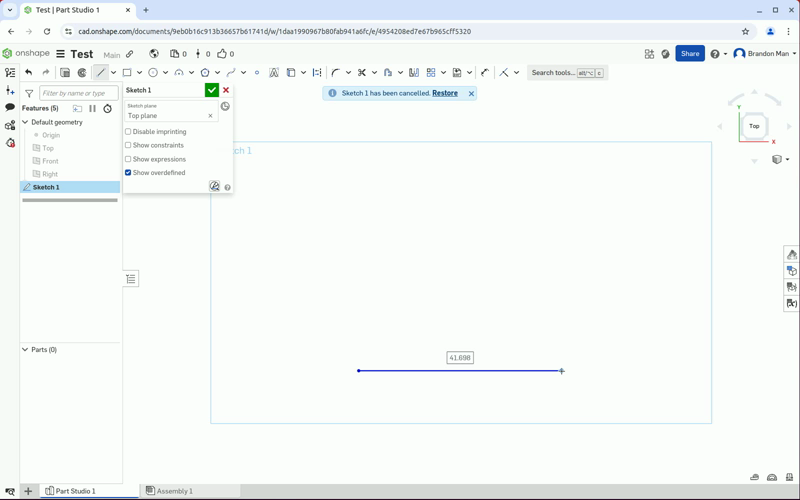
mouse_move(561, 195)
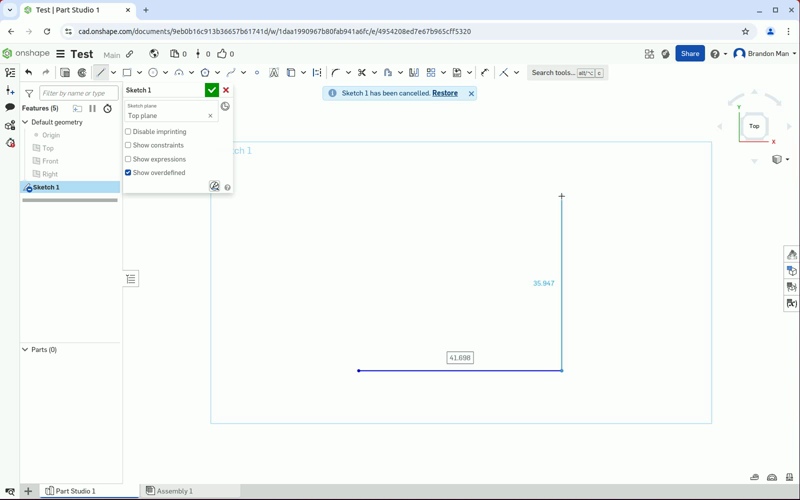
click(561, 195)
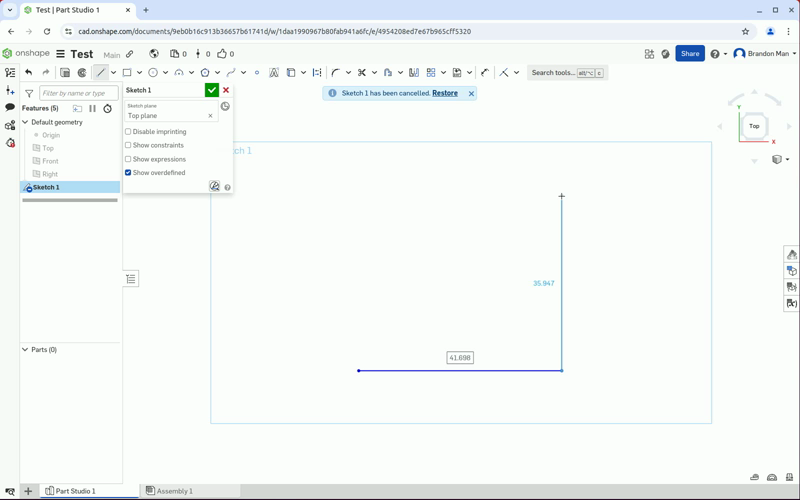
key_up(shift)
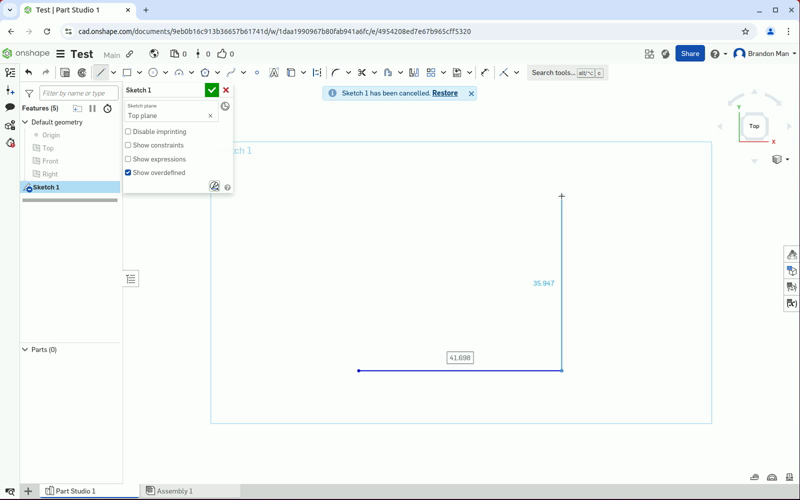
key_down(shift)
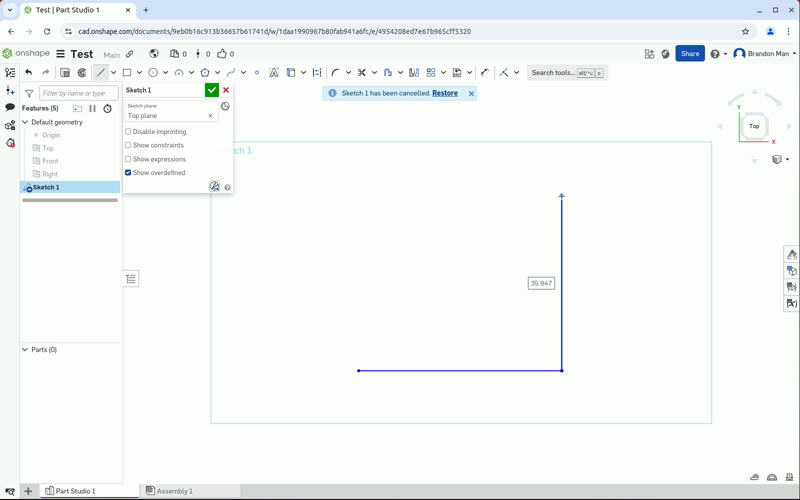
mouse_move(358, 195)
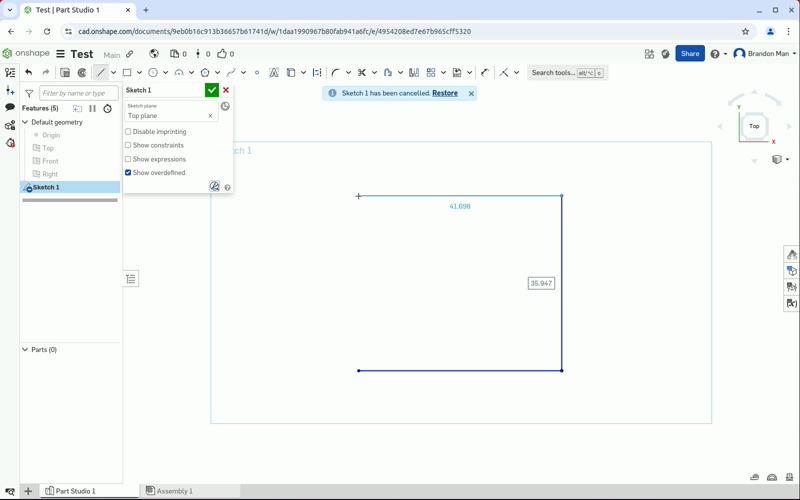
click(358, 195)
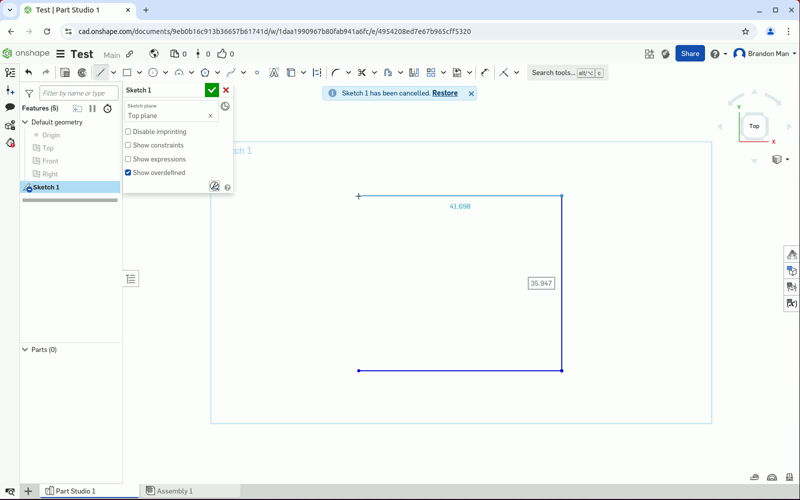
key_up(shift)
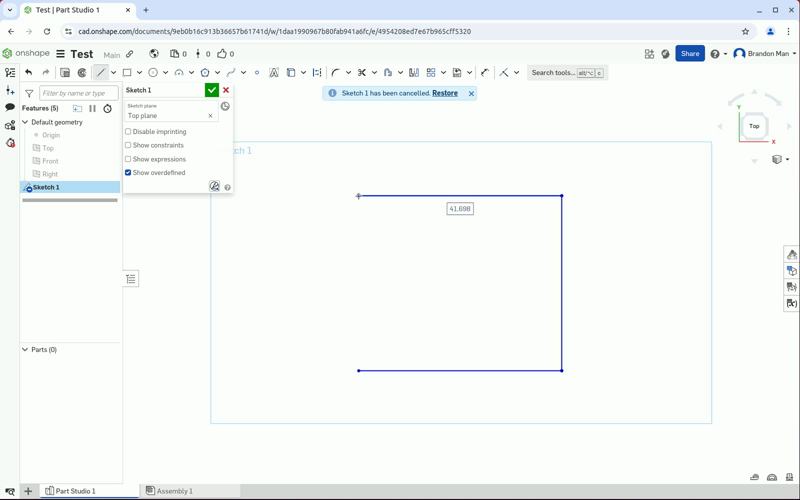
key_down(shift)
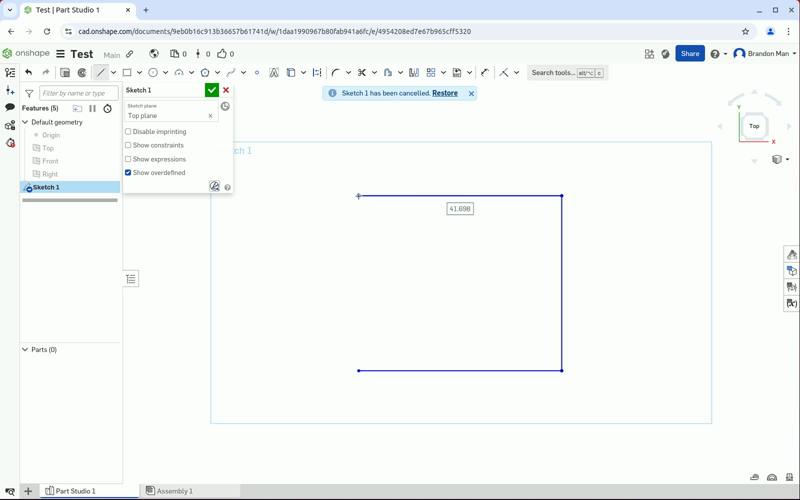
mouse_move(358, 370)
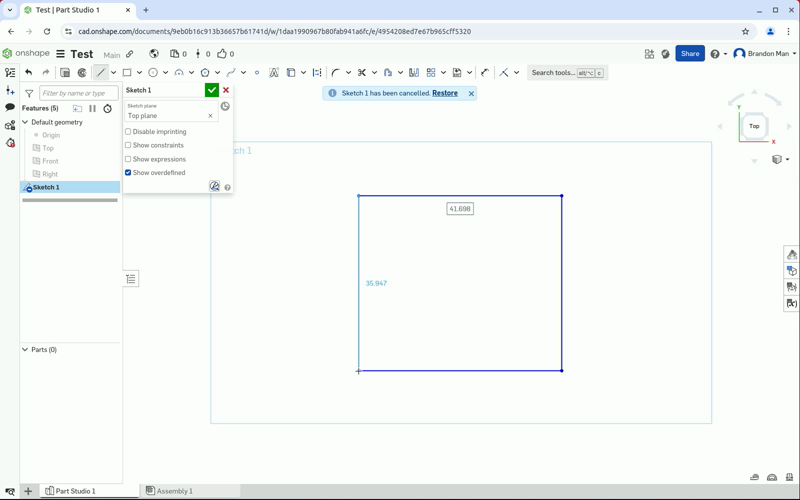
key_up(shift)
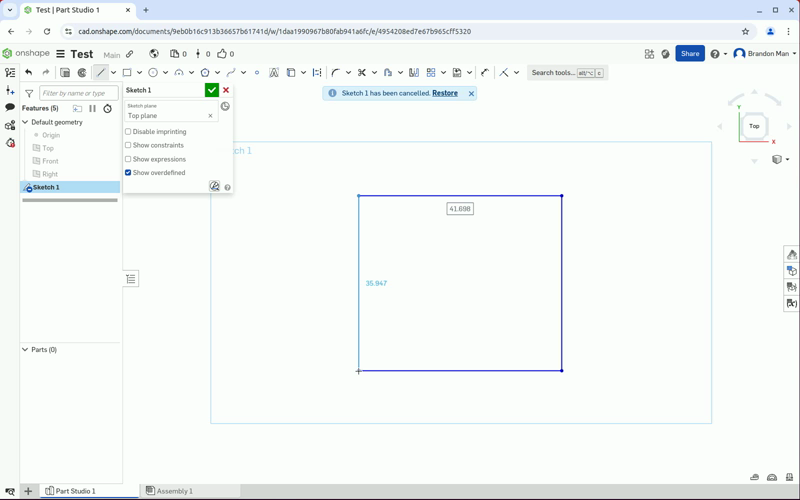
click(358, 370)
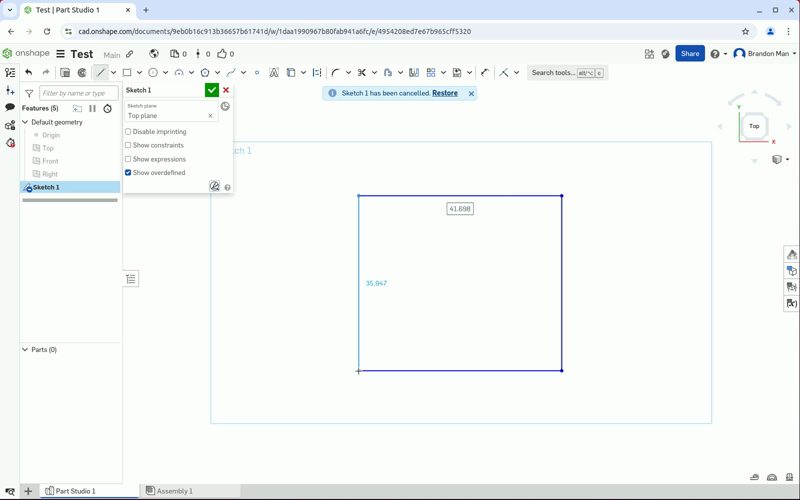
key(esc)
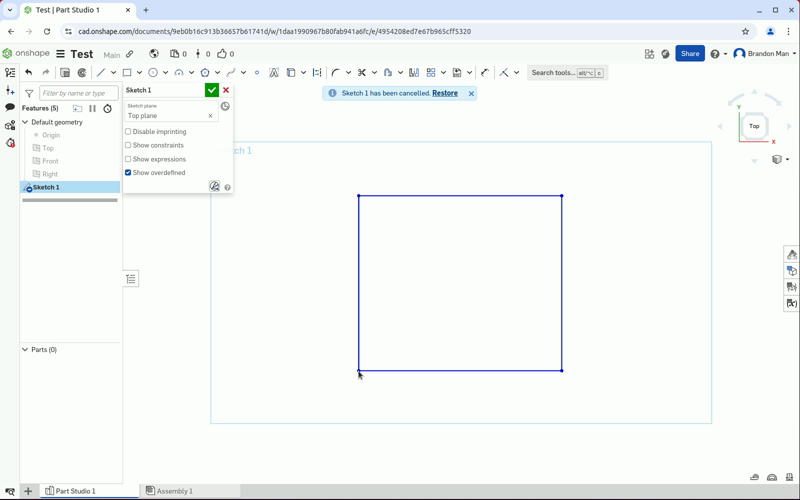
mouse_move(455, 262)
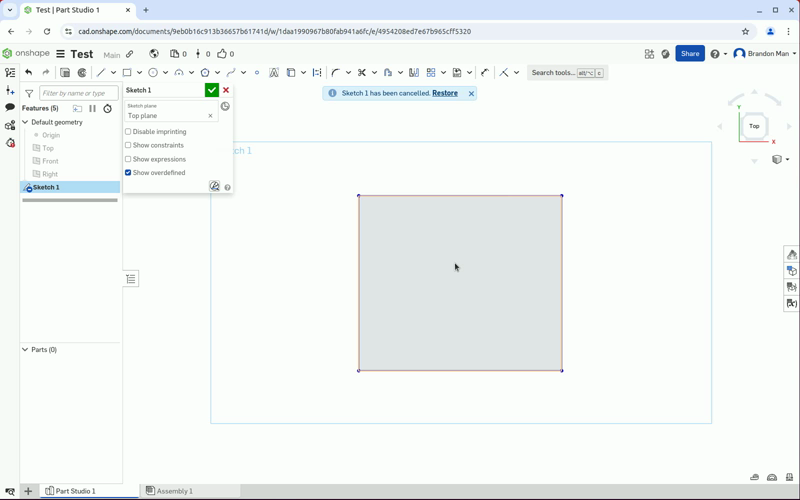
click(455, 262)
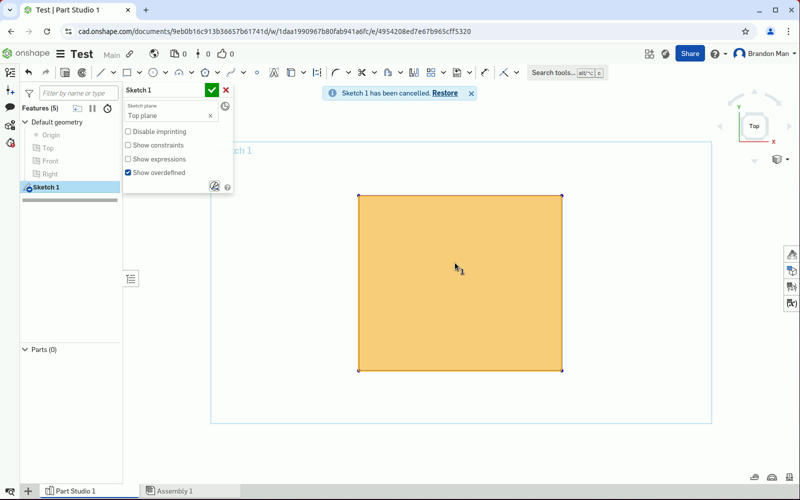
mouse_move(73, 352)
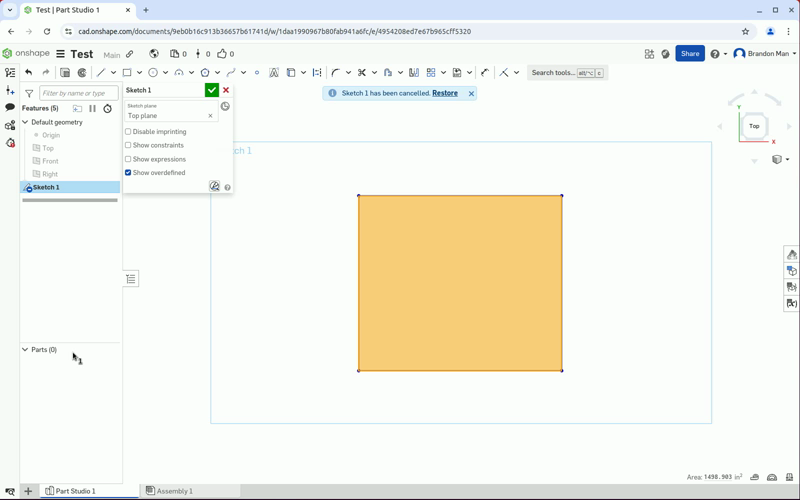
key(shift+y)
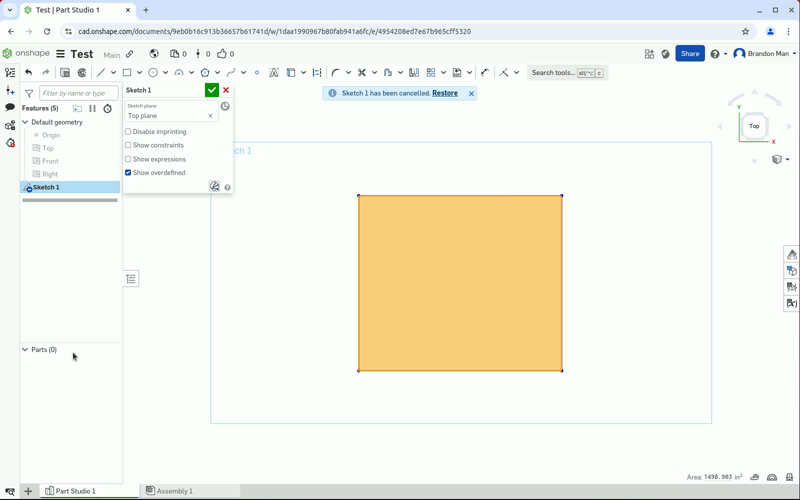
key(shift+e)
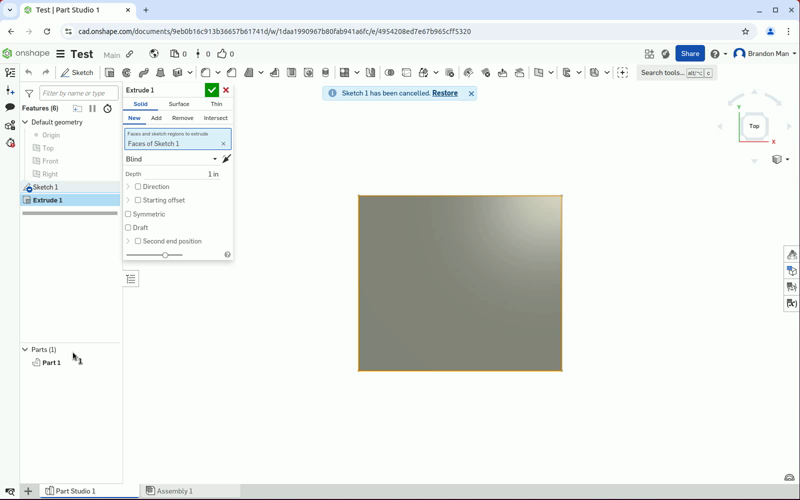
mouse_move(143, 106)
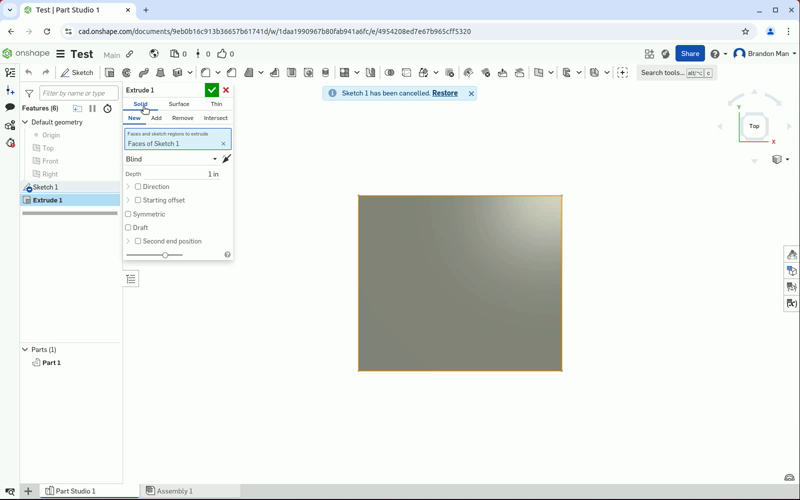
click(143, 106)
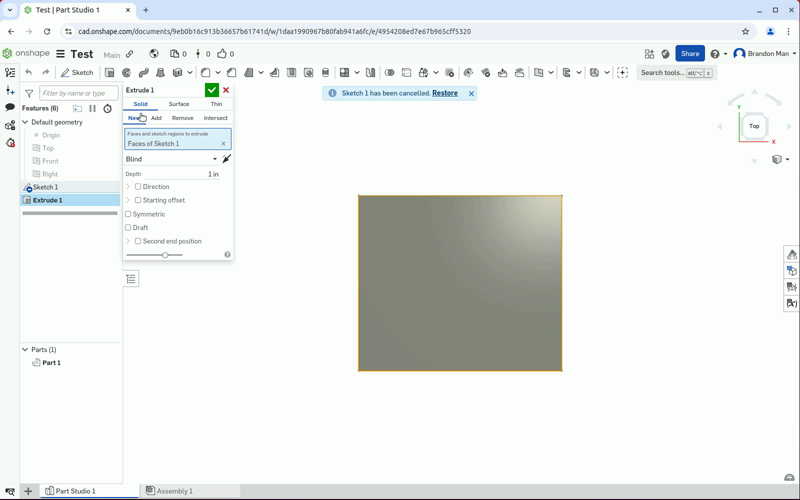
mouse_move(137, 120)
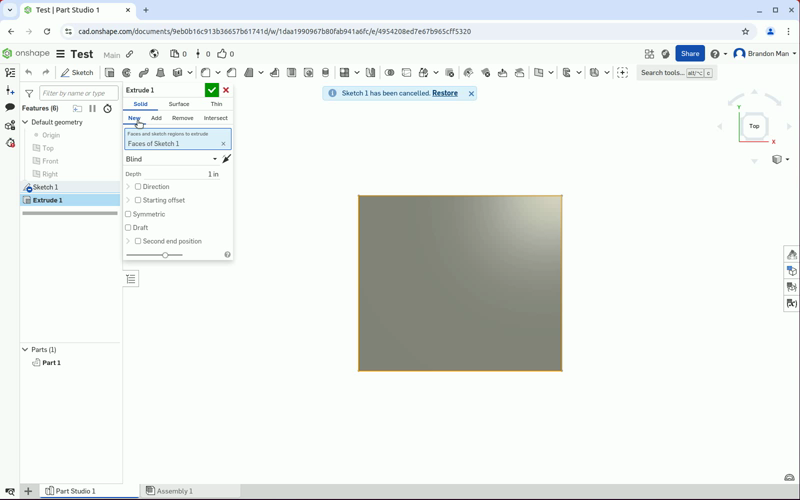
click(137, 120)
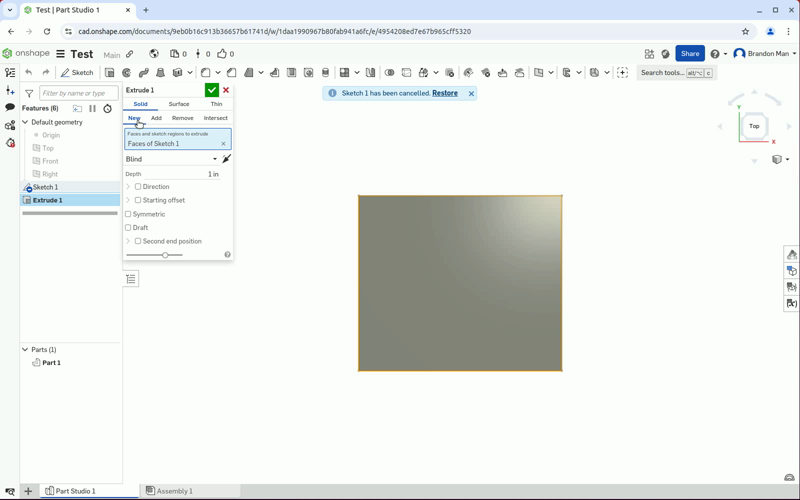
key(tab, 4)
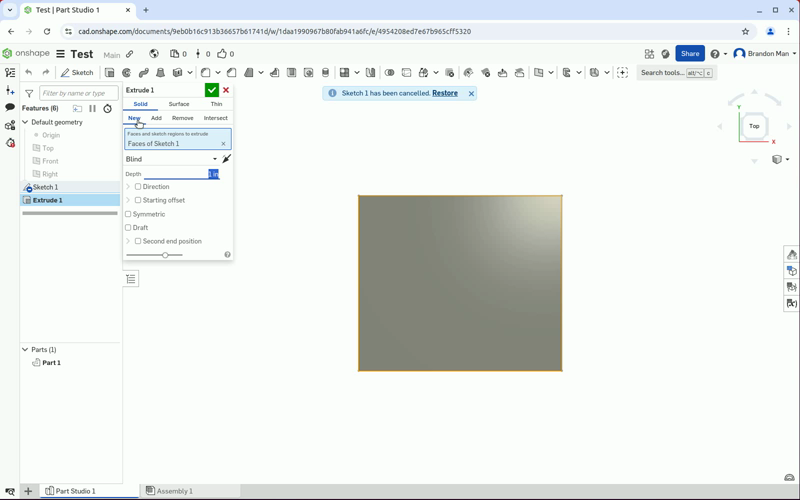
text(7.943)
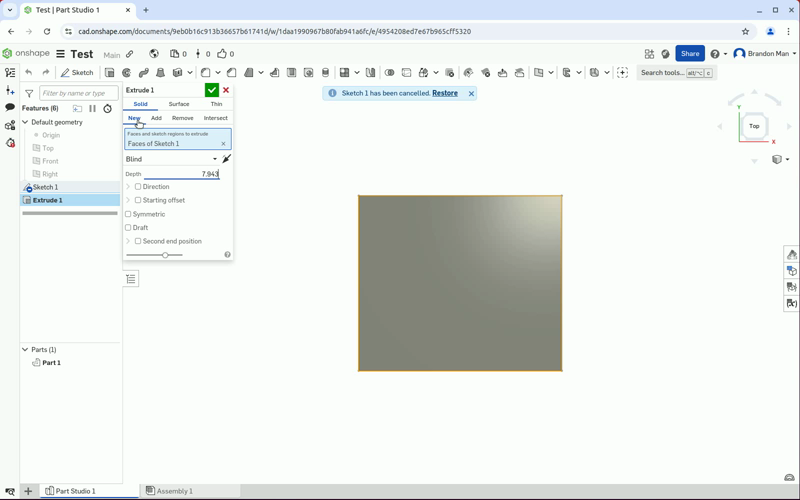
key(enter)
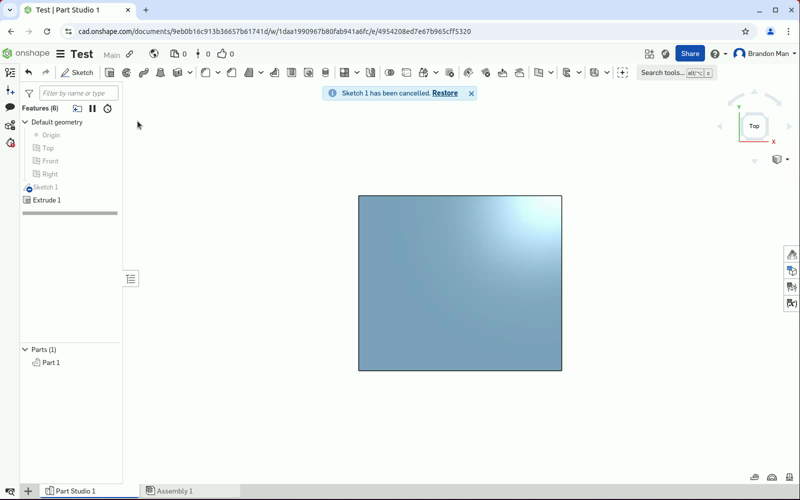
key(shift+h)
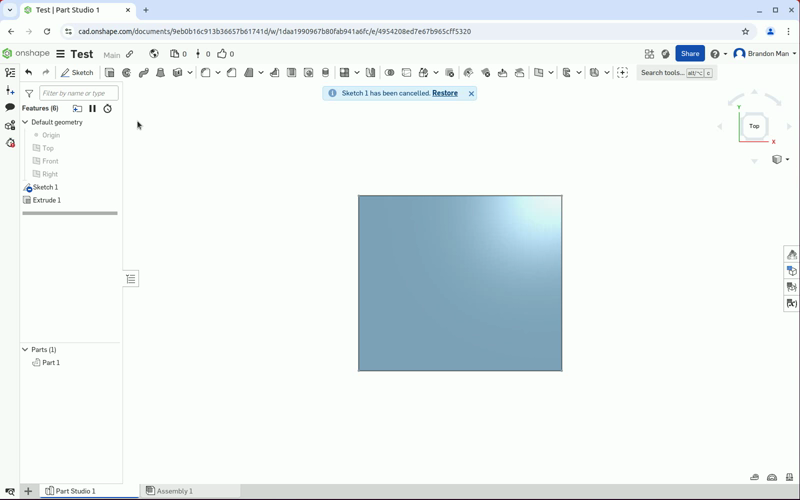
key(shift+h)
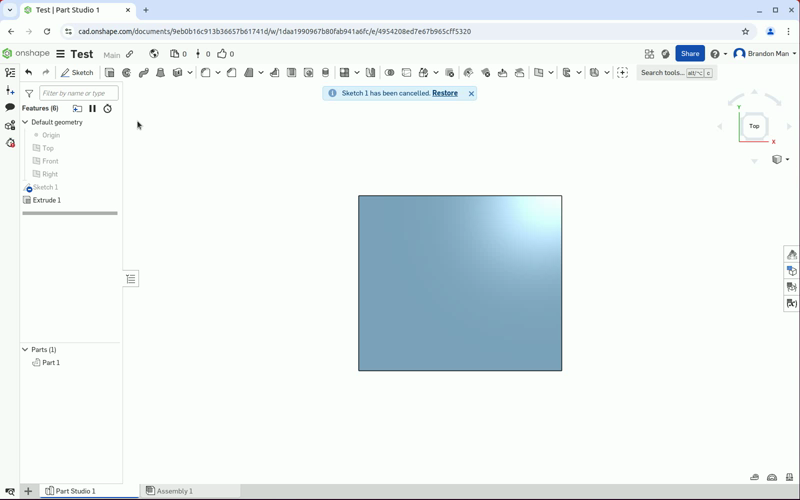
mouse_move(73, 189)
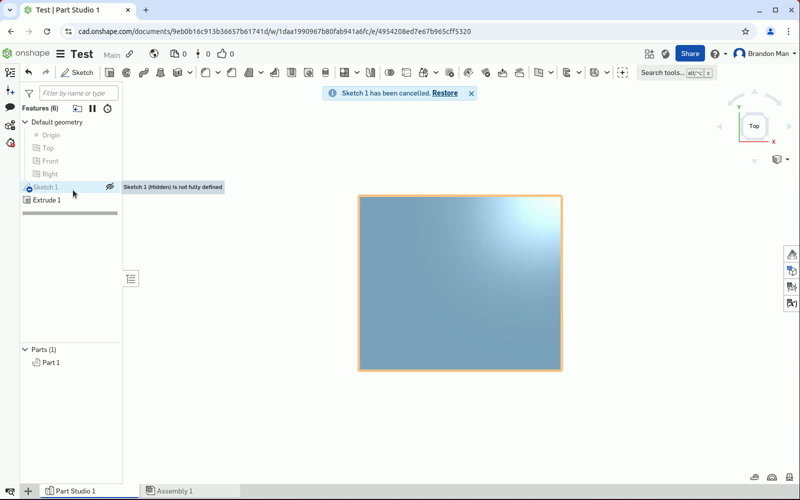
click(73, 189)
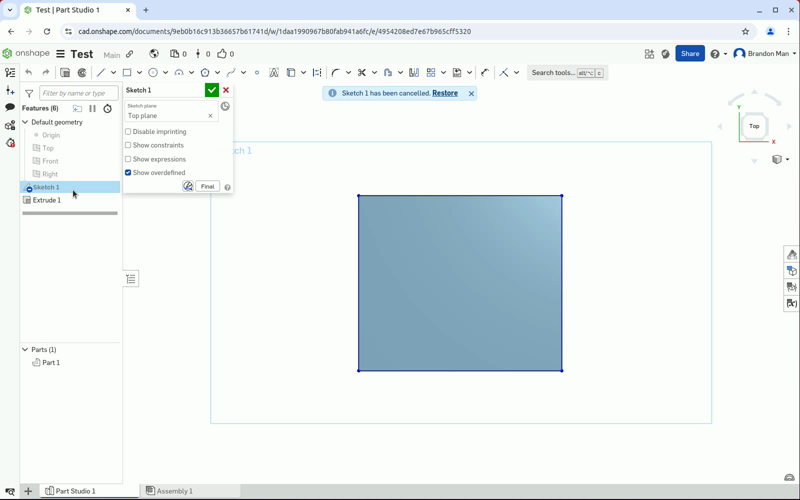
mouse_move(229, 92)
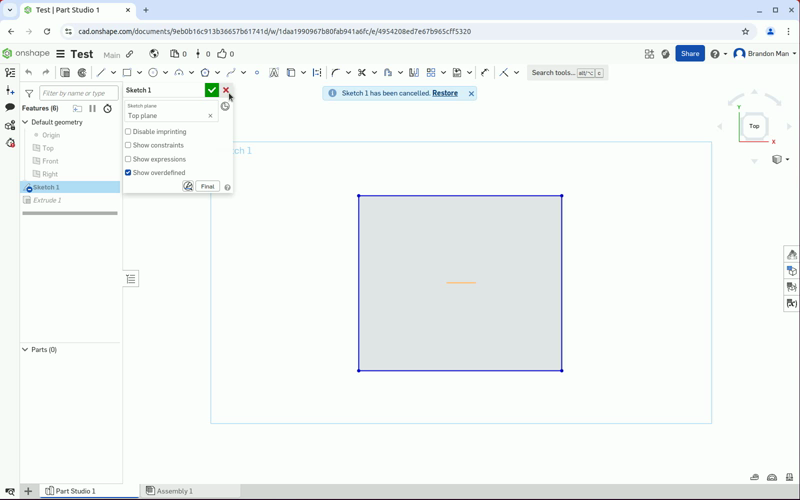
click(229, 92)
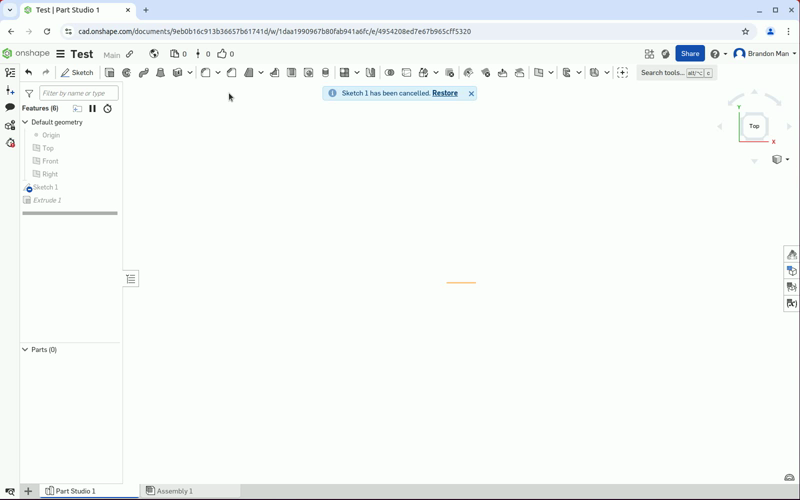
mouse_move(541, 75)
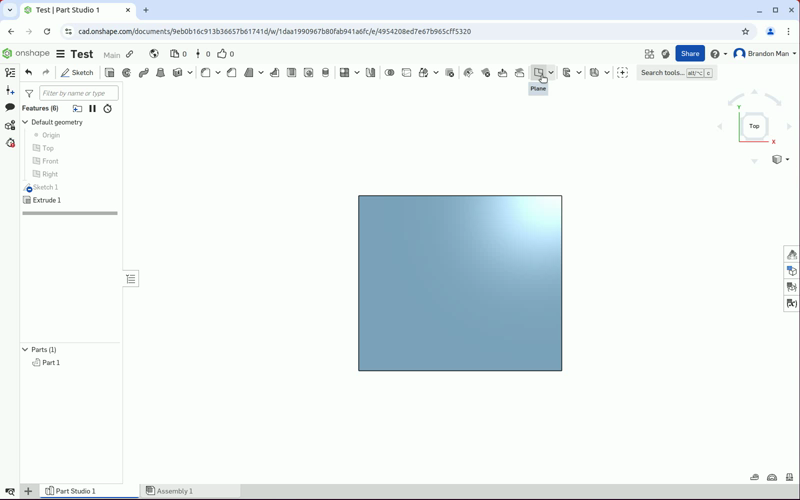
click(541, 75)
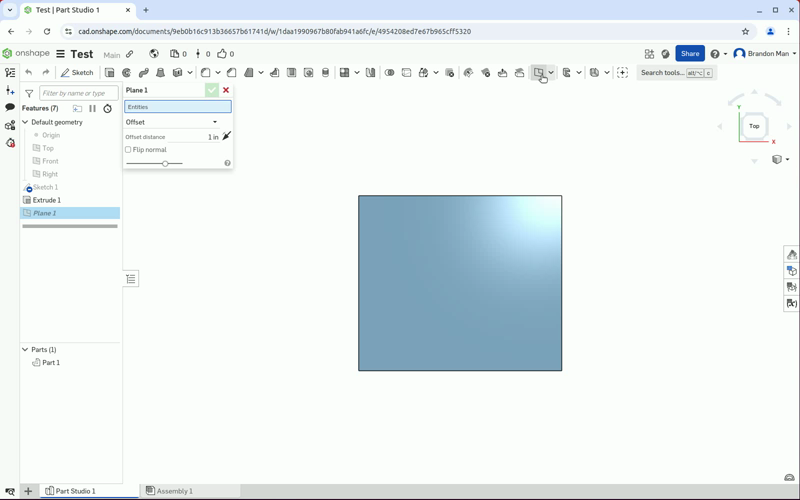
mouse_move(73, 150)
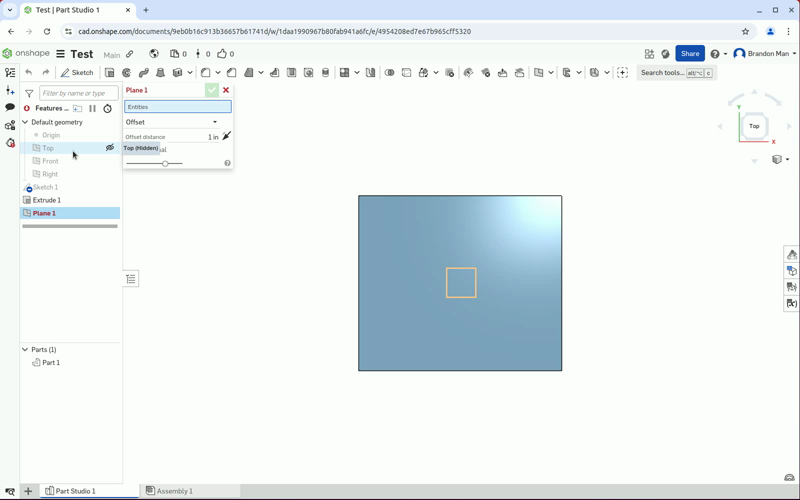
click(73, 150)
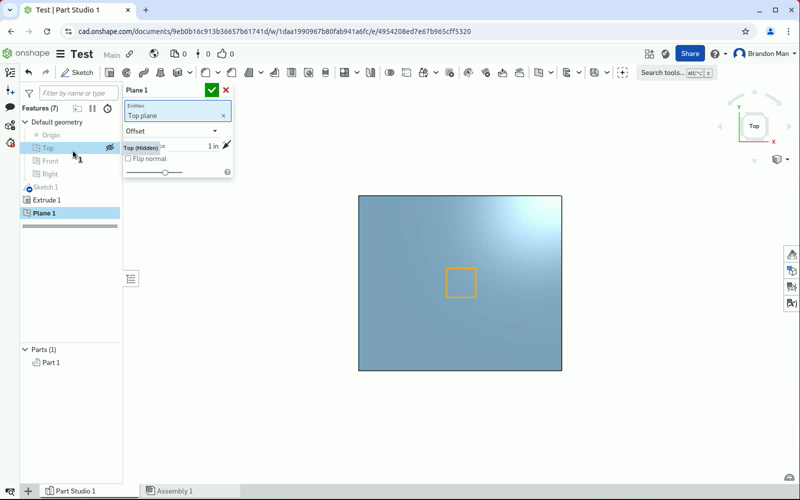
key(tab, 2)
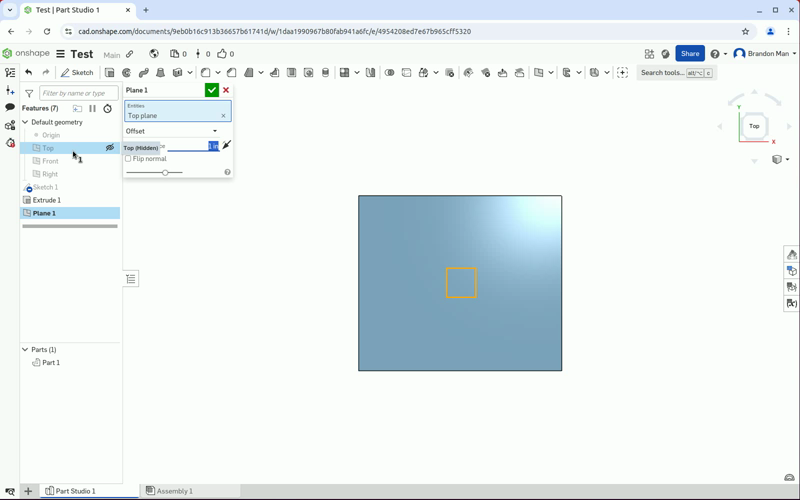
text(7.949)
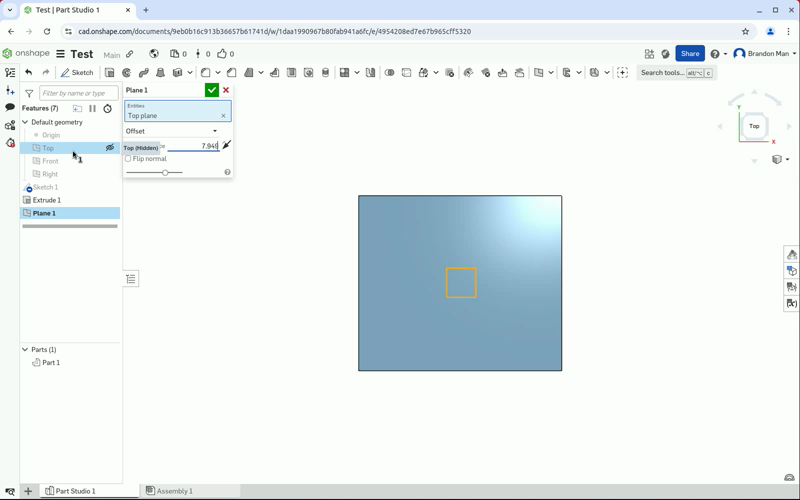
key(enter, 2)
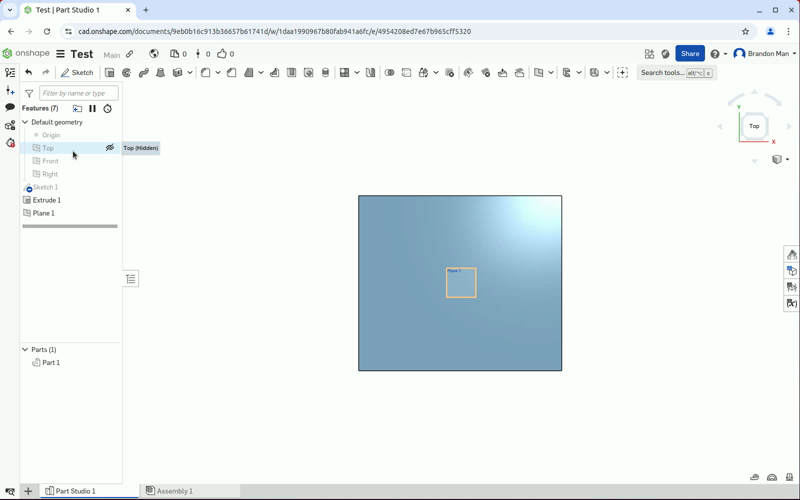
key(shift+s)
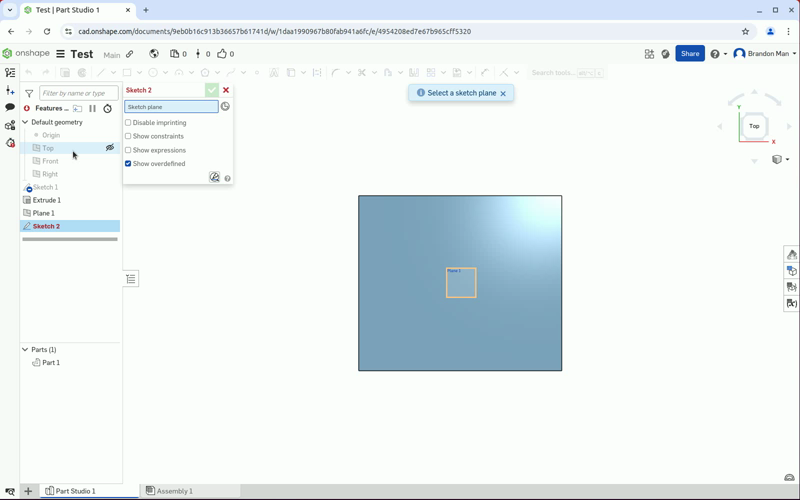
mouse_move(73, 215)
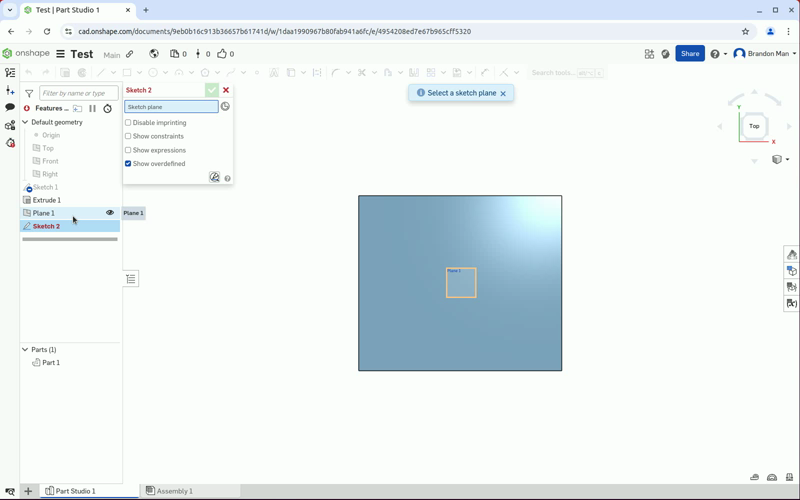
click(73, 215)
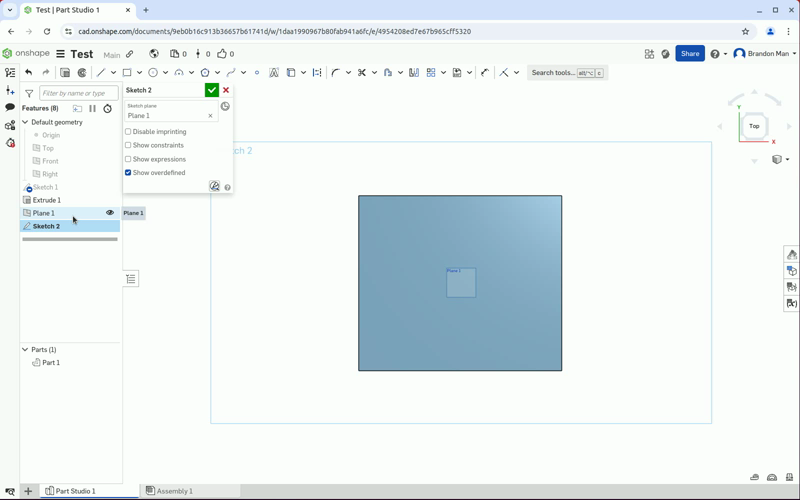
mouse_move(73, 352)
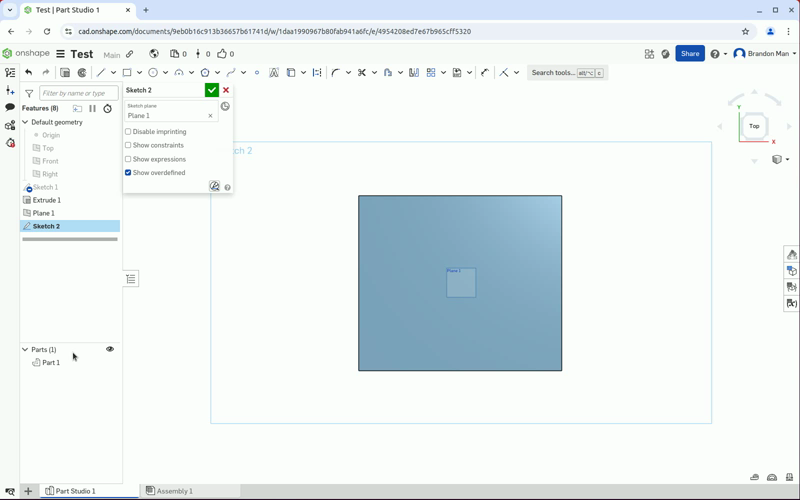
key(y)
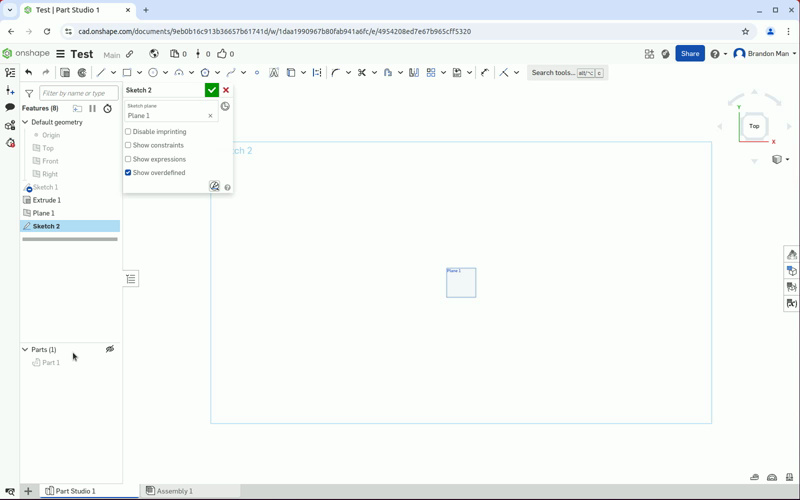
key(l)
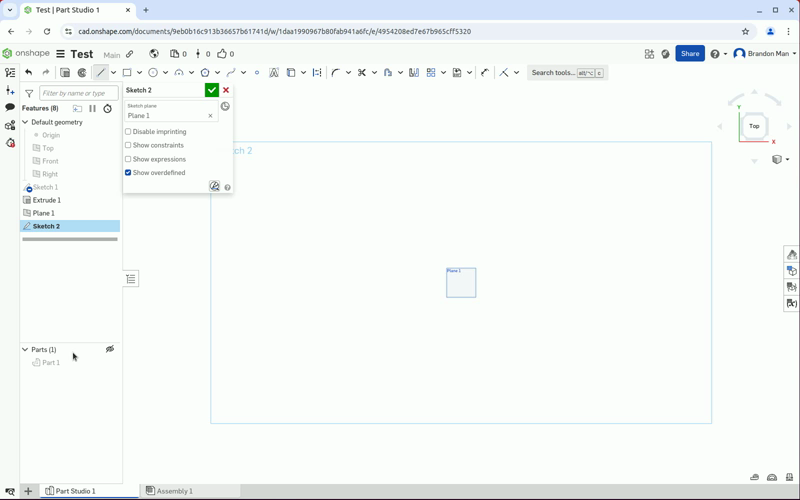
key_down(shift)
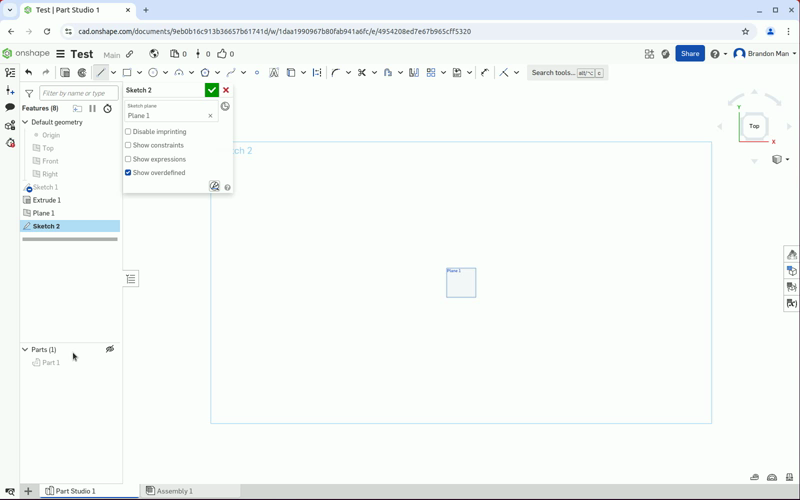
mouse_move(369, 360)
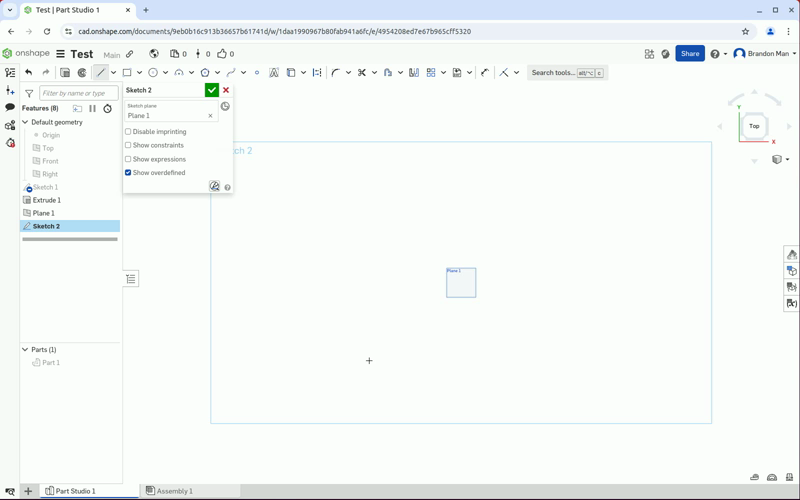
click(369, 360)
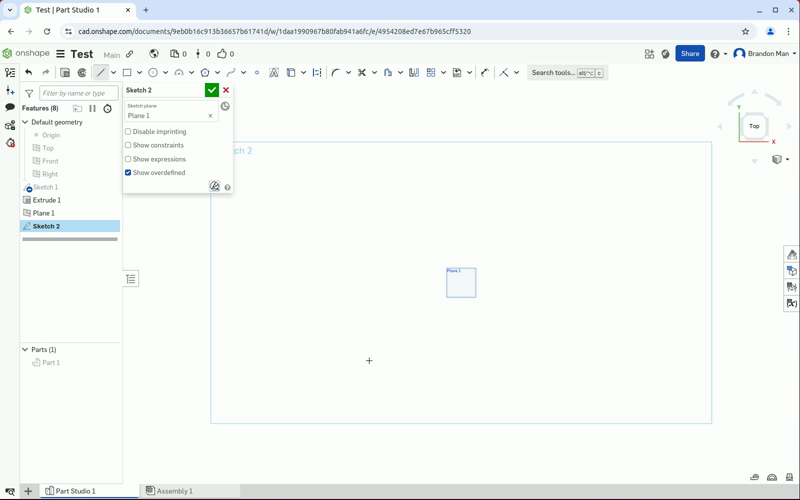
key_up(shift)
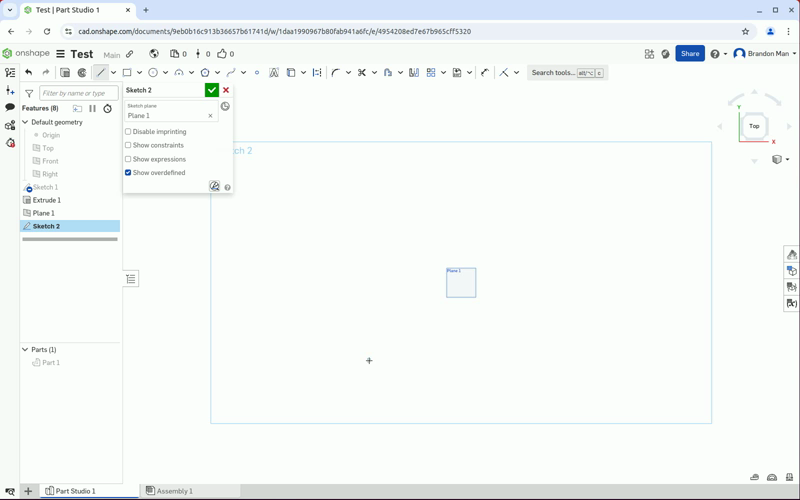
key_down(shift)
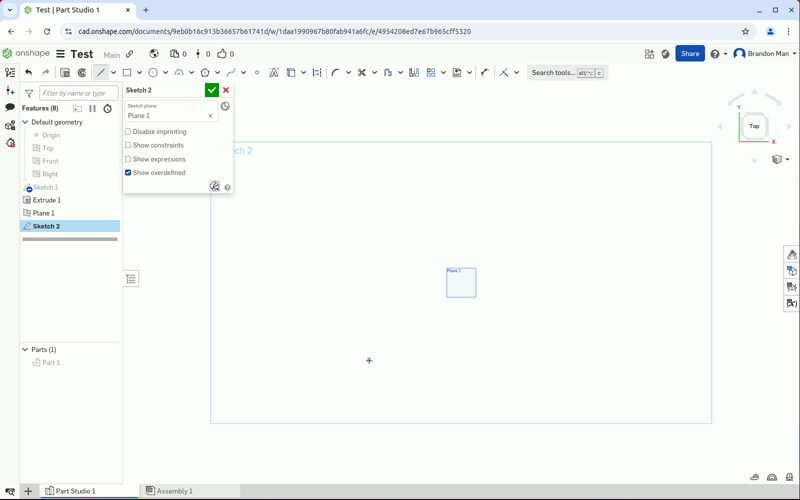
mouse_move(551, 360)
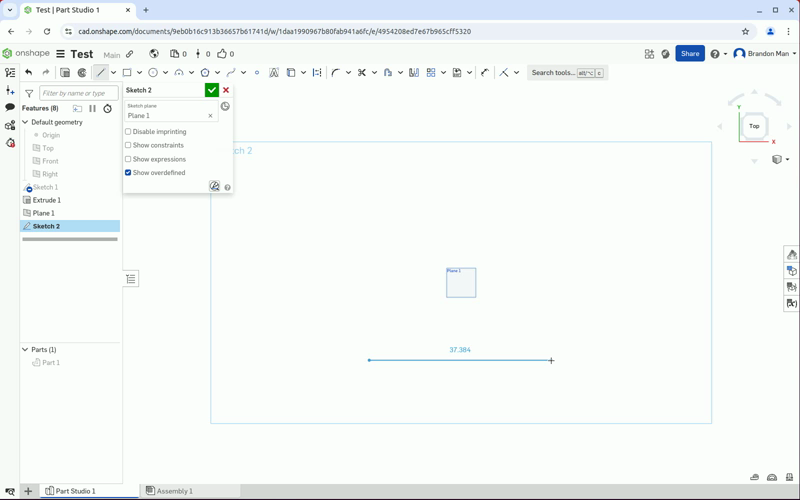
click(551, 360)
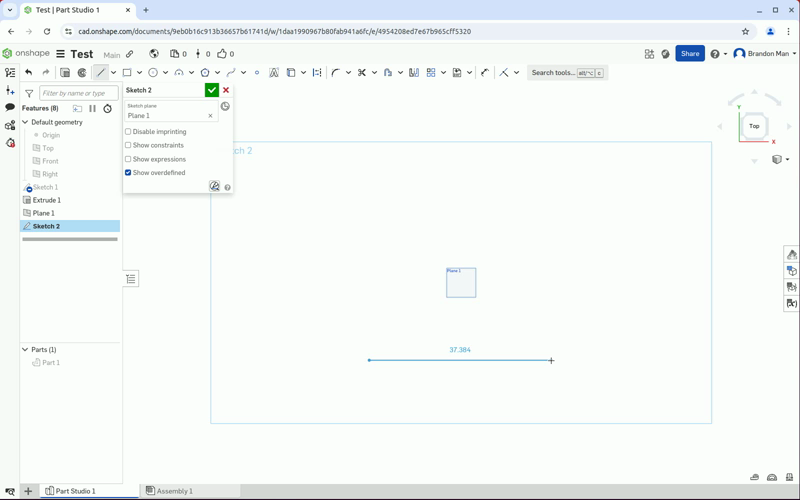
key_up(shift)
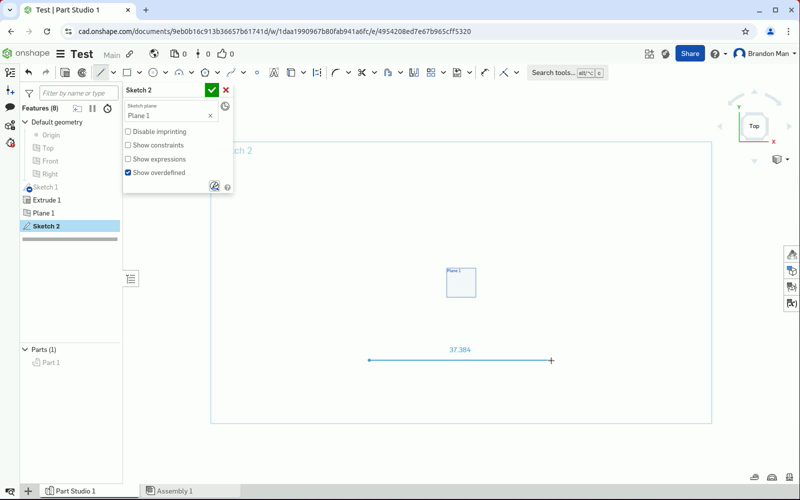
key_down(shift)
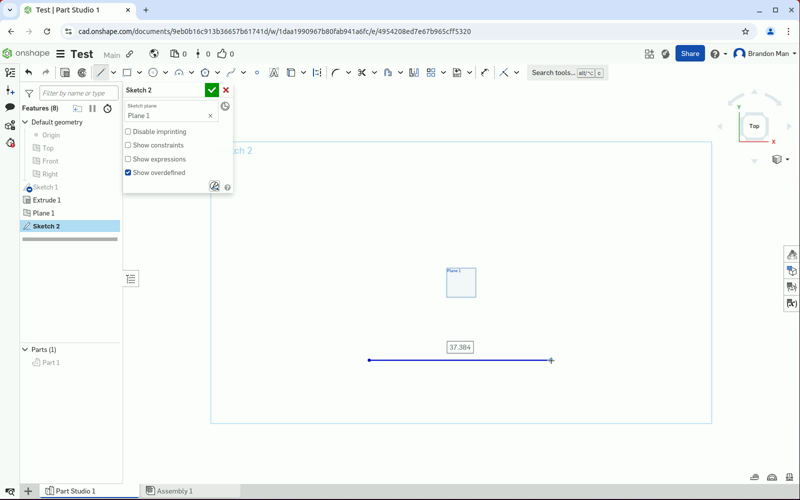
mouse_move(551, 205)
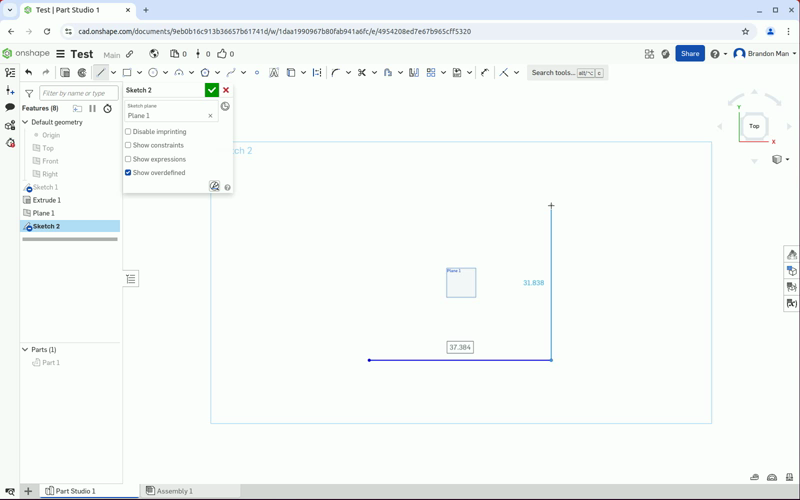
click(551, 205)
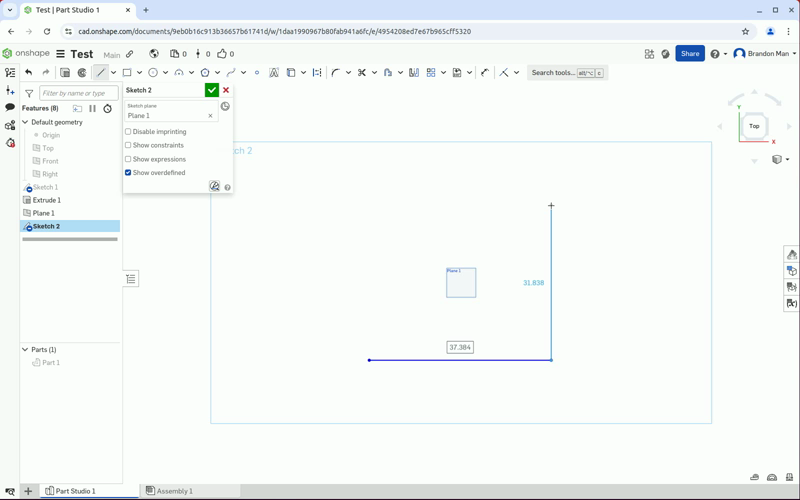
key_up(shift)
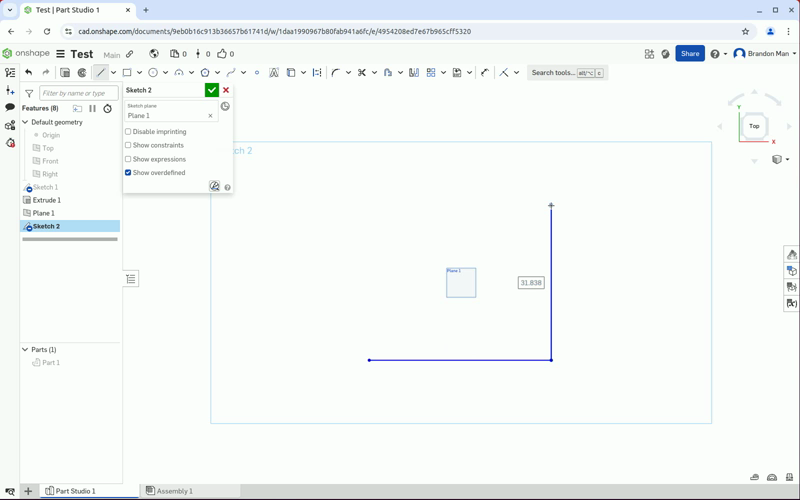
key_down(shift)
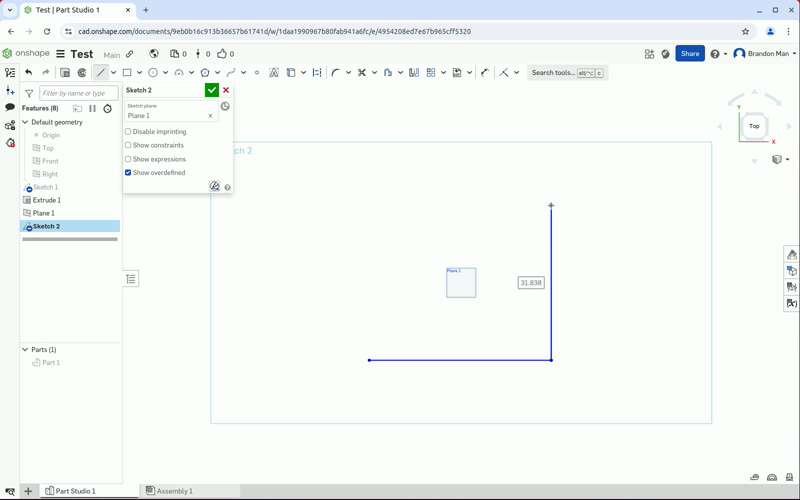
mouse_move(369, 205)
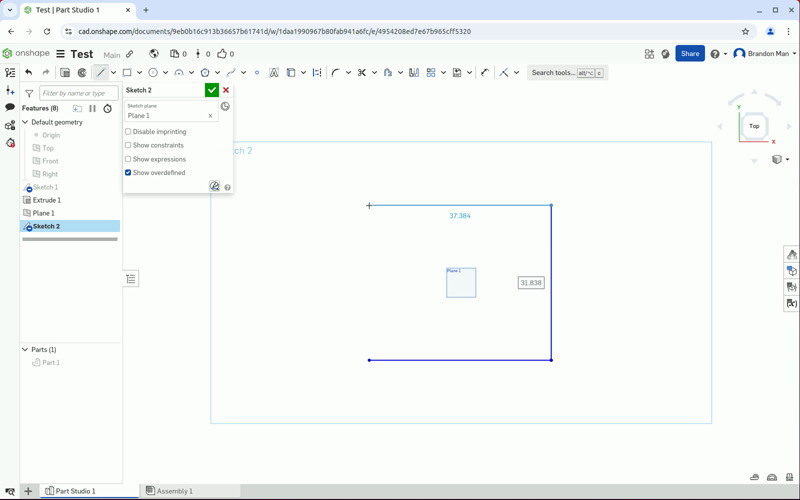
click(369, 205)
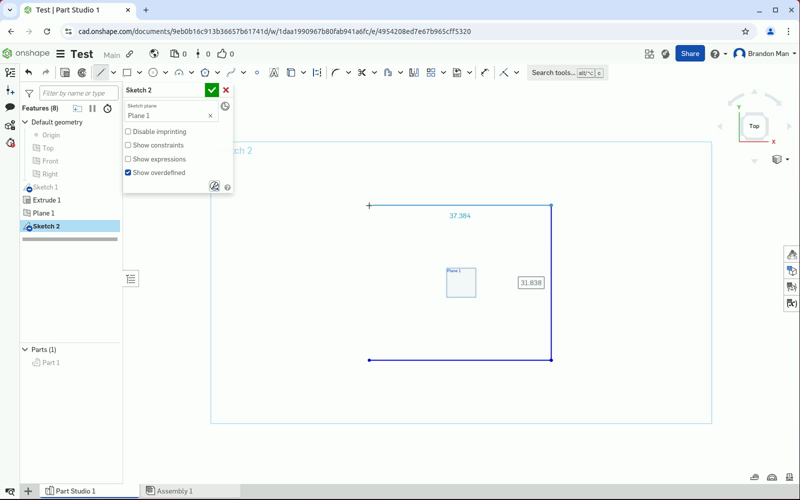
key_up(shift)
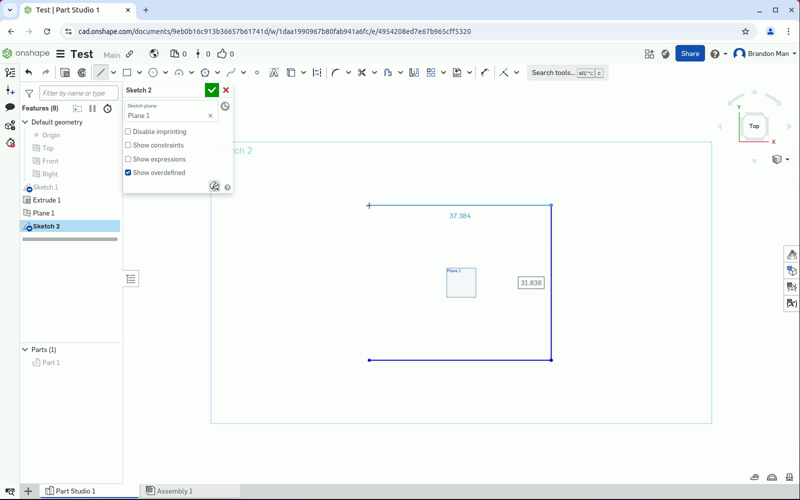
key_down(shift)
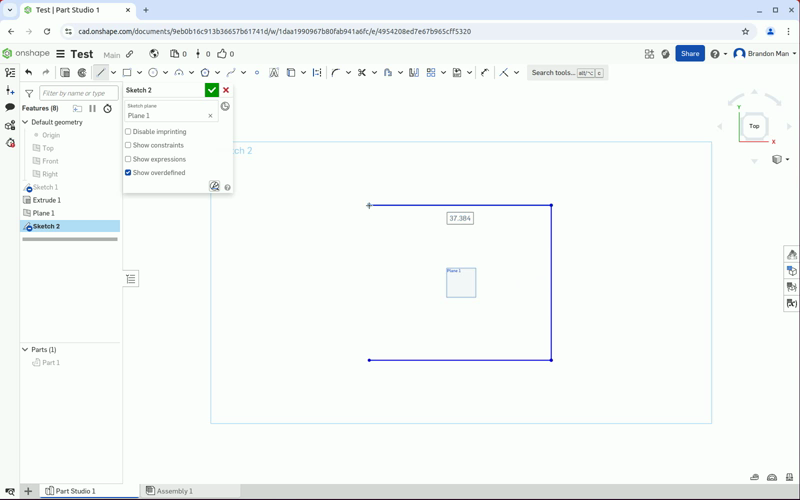
mouse_move(369, 360)
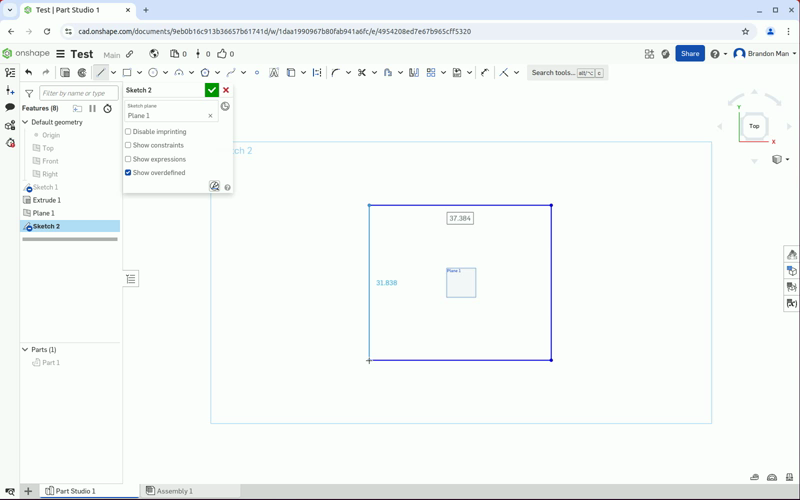
key_up(shift)
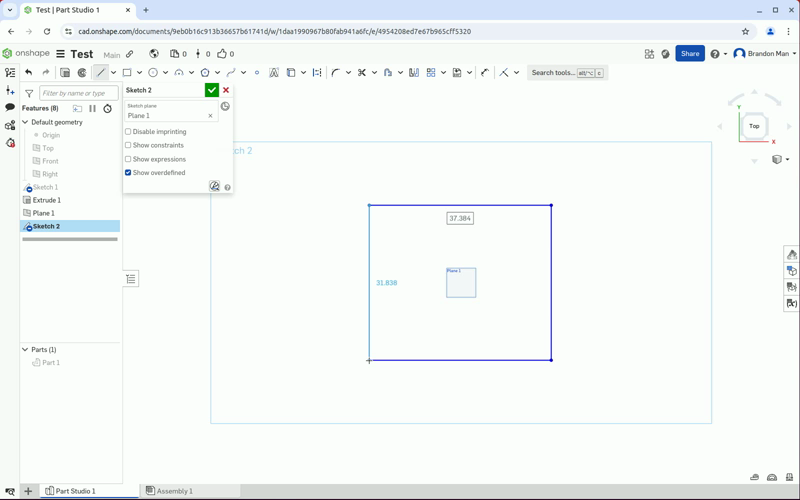
click(369, 360)
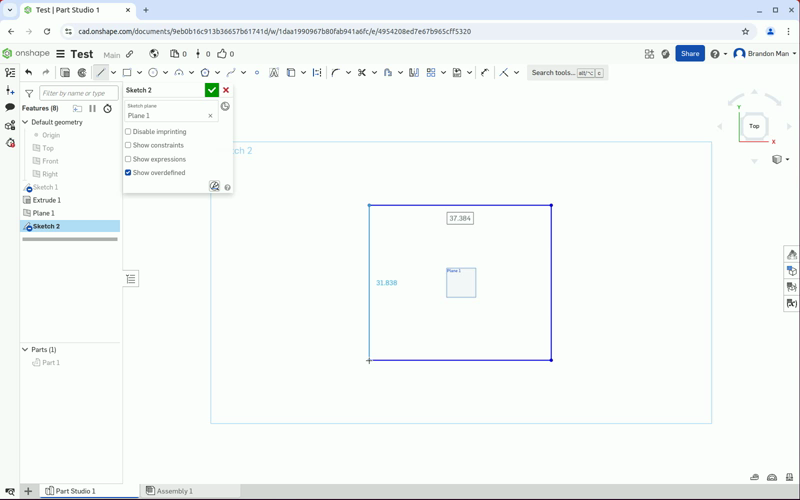
key(esc)
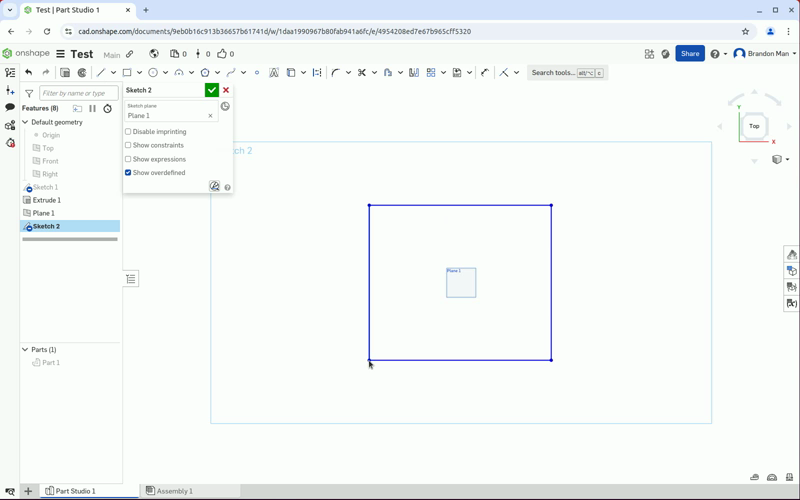
mouse_move(437, 280)
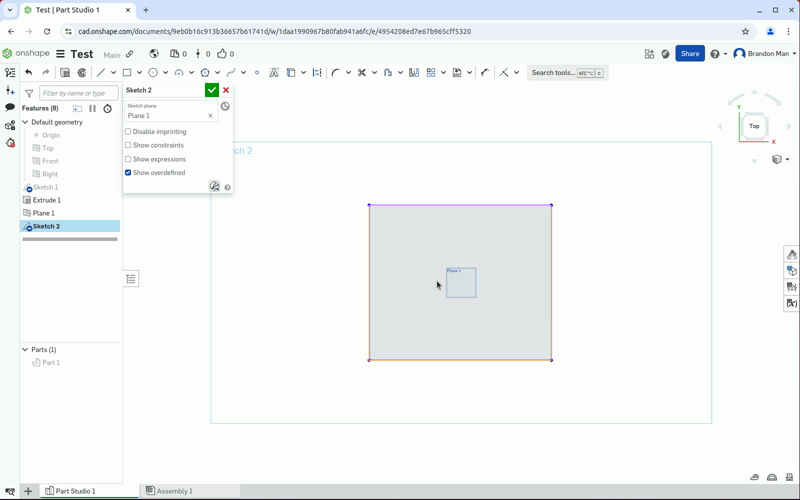
click(437, 280)
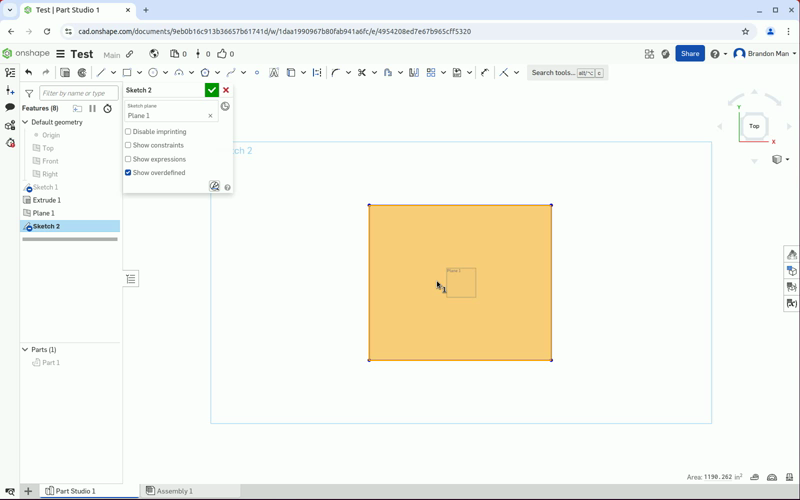
mouse_move(73, 352)
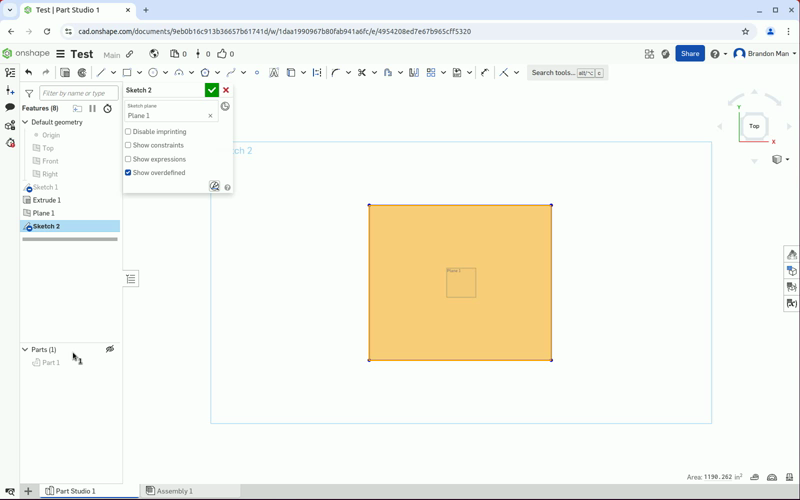
key(shift+y)
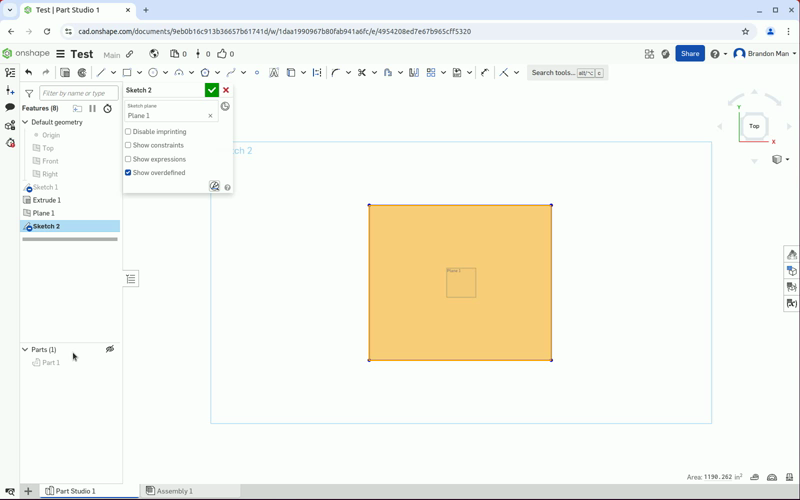
key(shift+e)
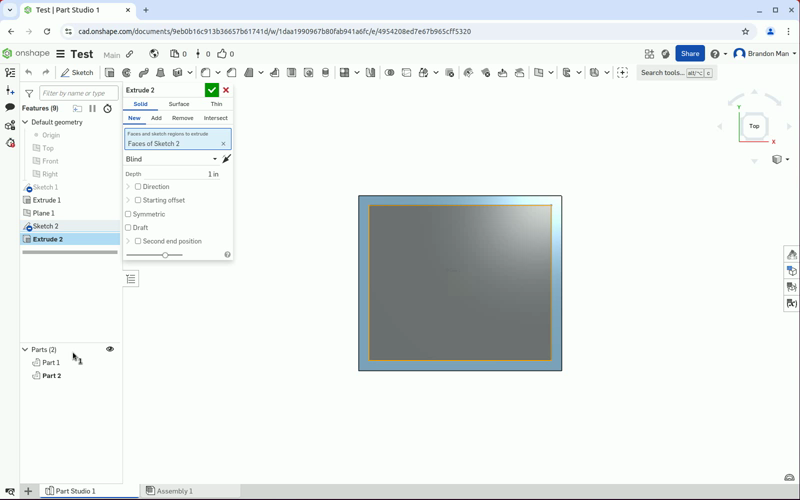
mouse_move(143, 106)
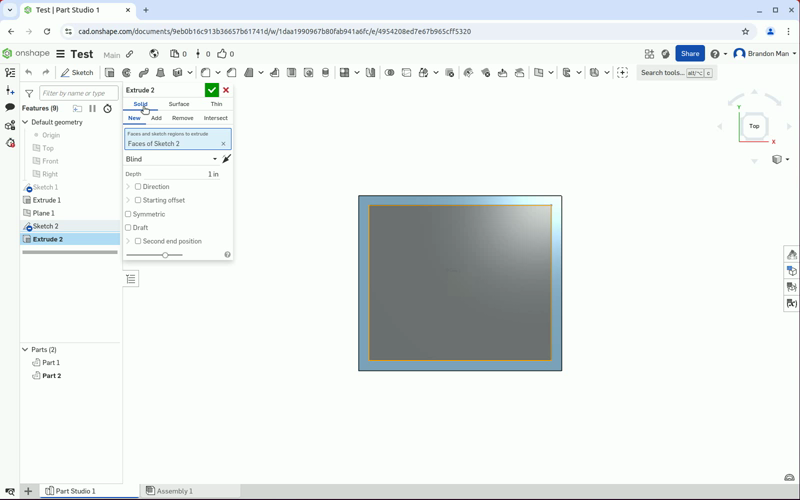
click(143, 106)
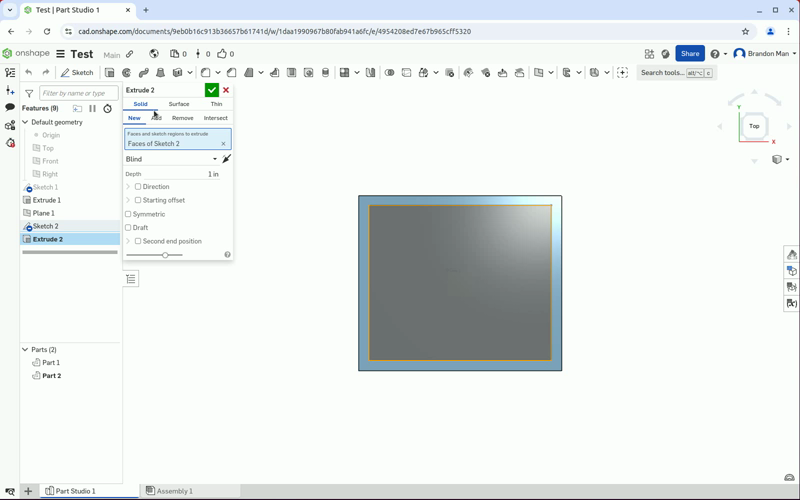
mouse_move(186, 120)
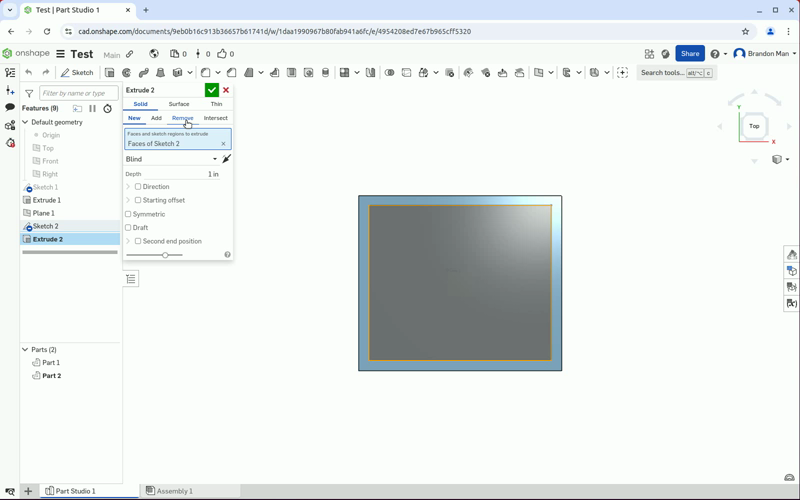
click(186, 120)
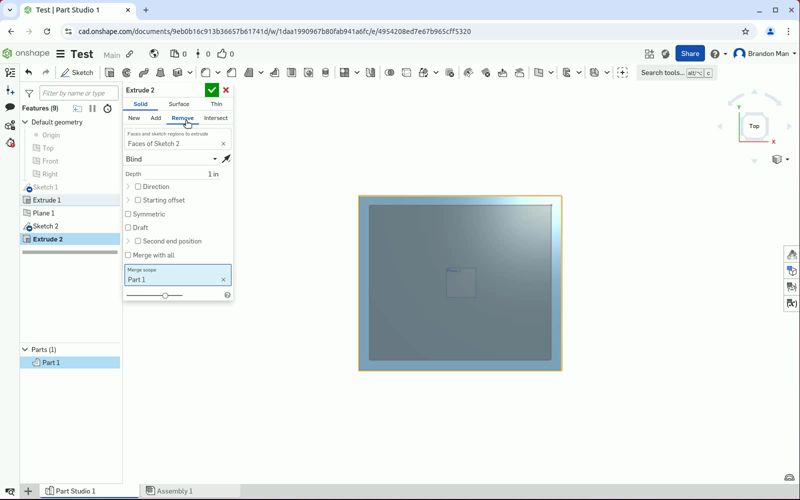
key(tab, 4)
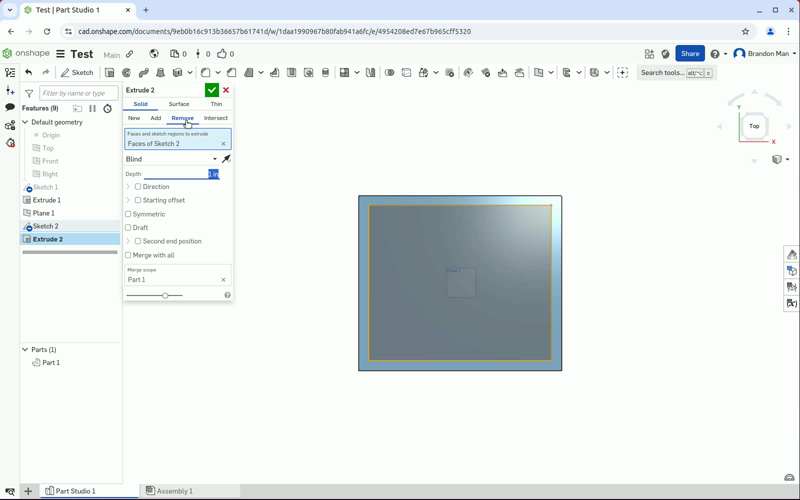
text(5.777)
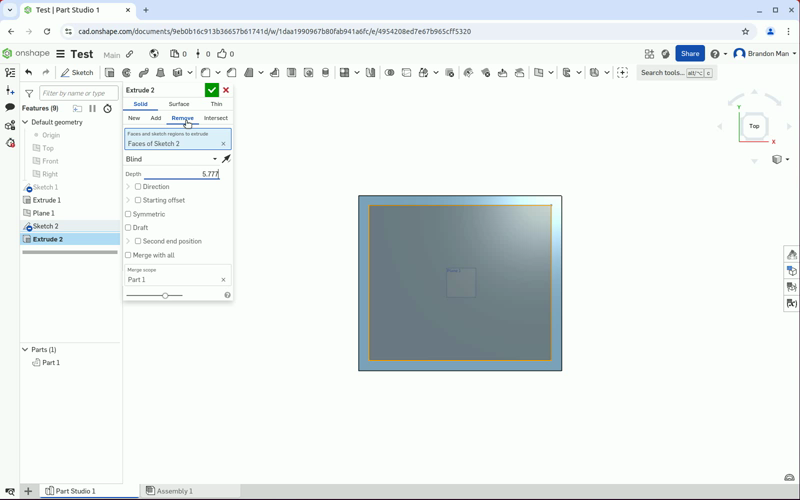
key(tab, 6)
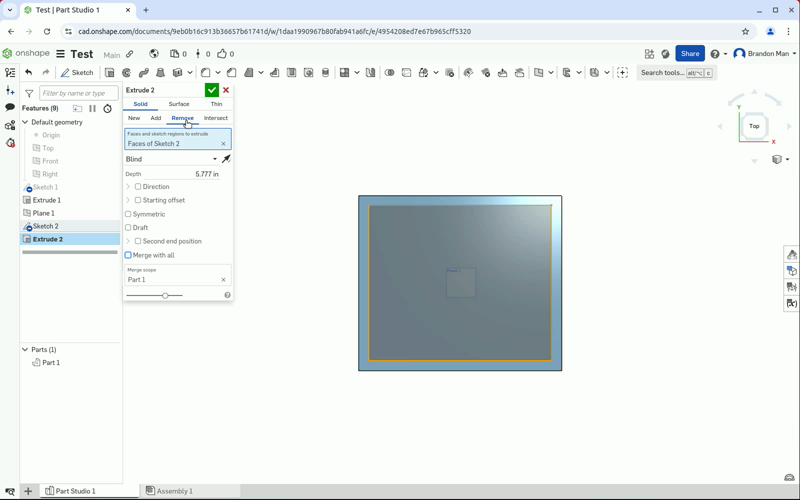
key(space)
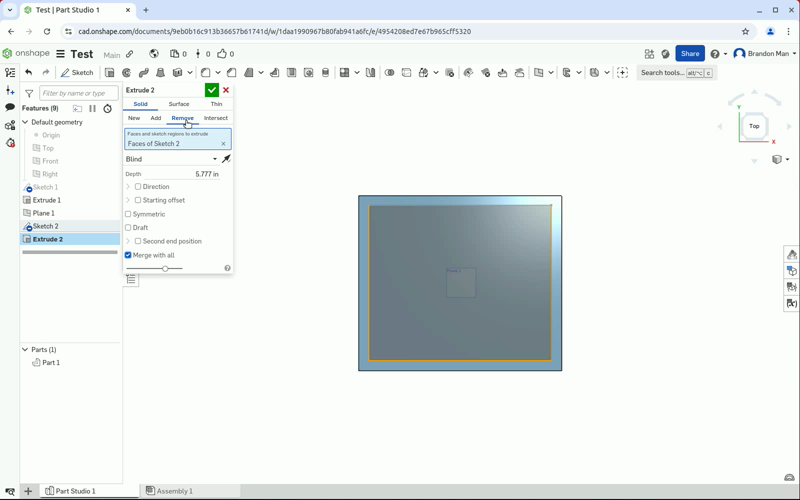
key(enter)
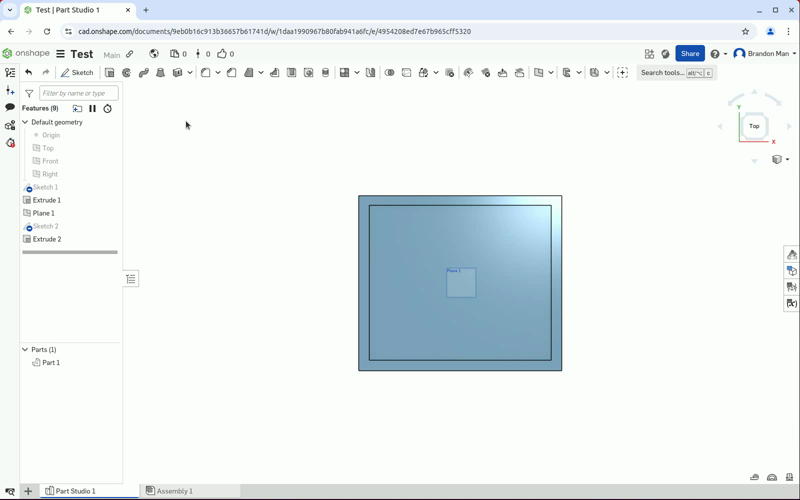
key(shift+h)
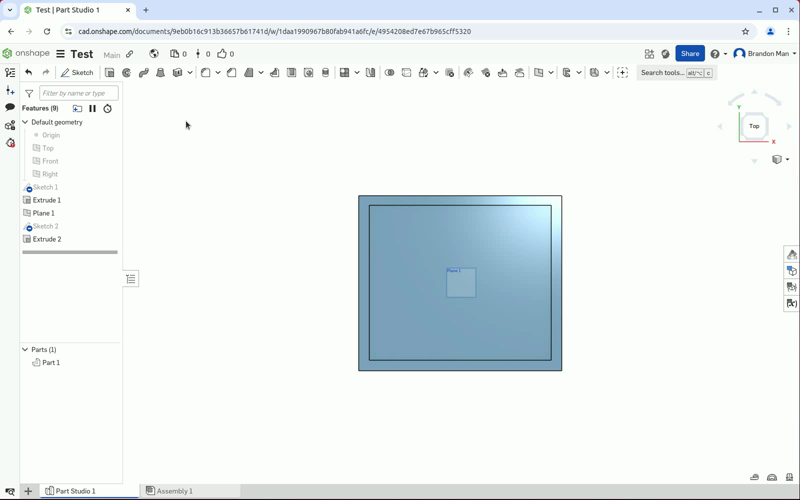
key(shift+h)
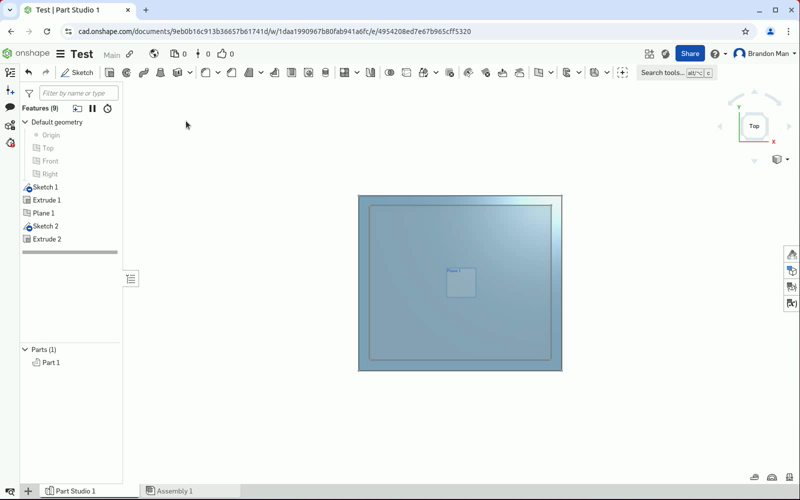
key(shift+7)
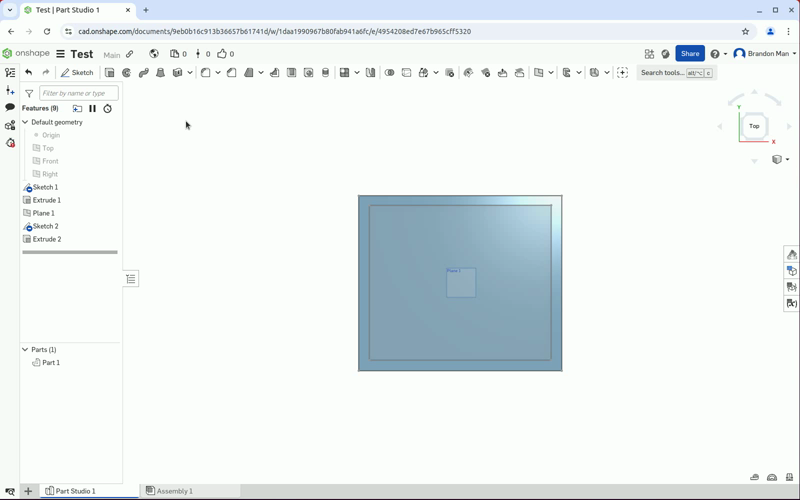
key(up, 3)
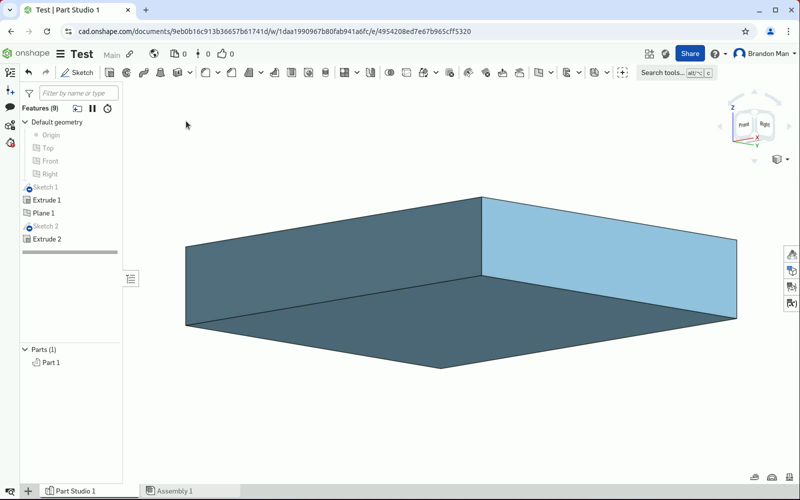
key(left, 3)
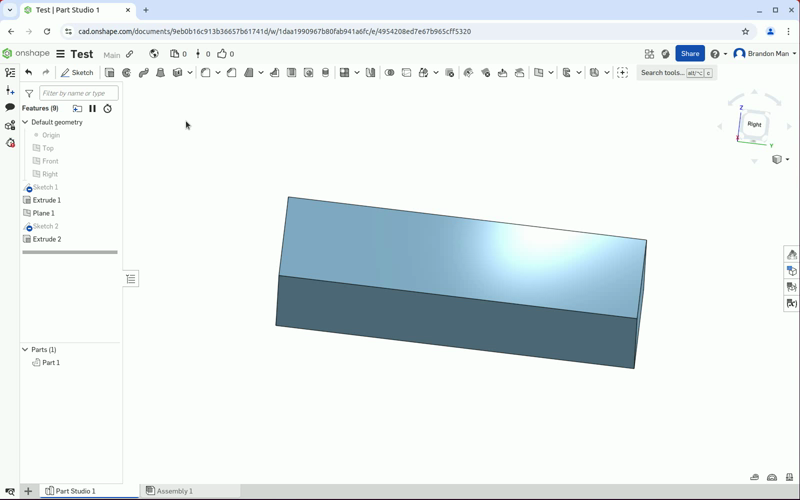
key(right, 3)
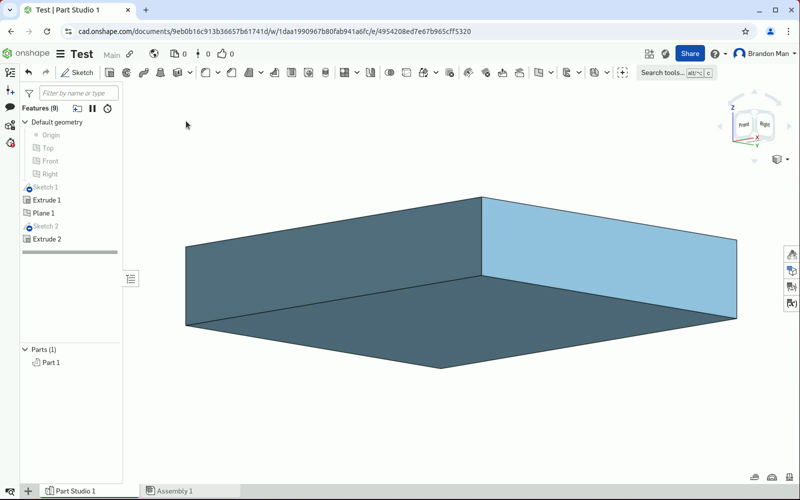
key(down, 3)
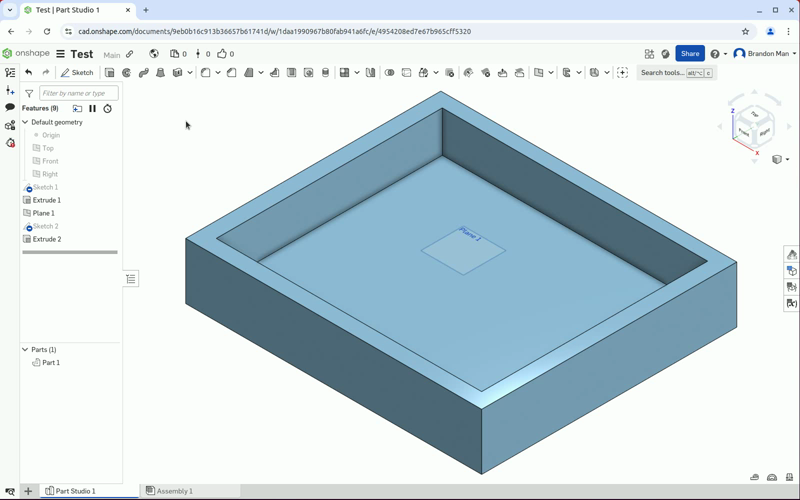
mouse_move(73, 189)
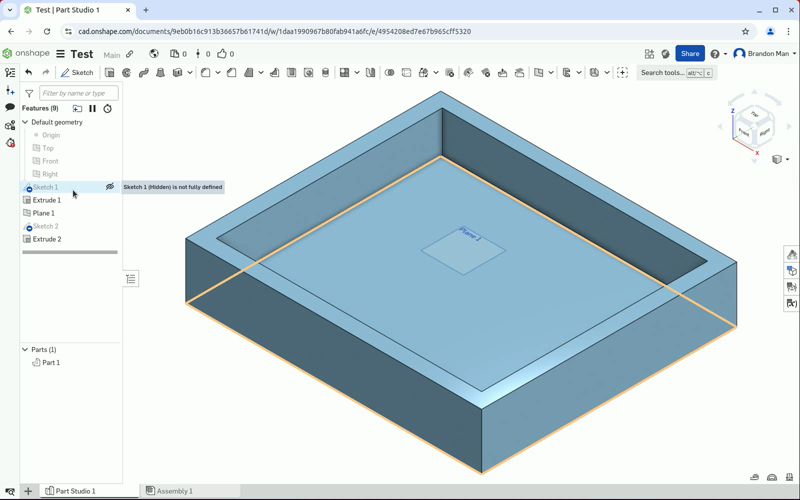
click(73, 189)